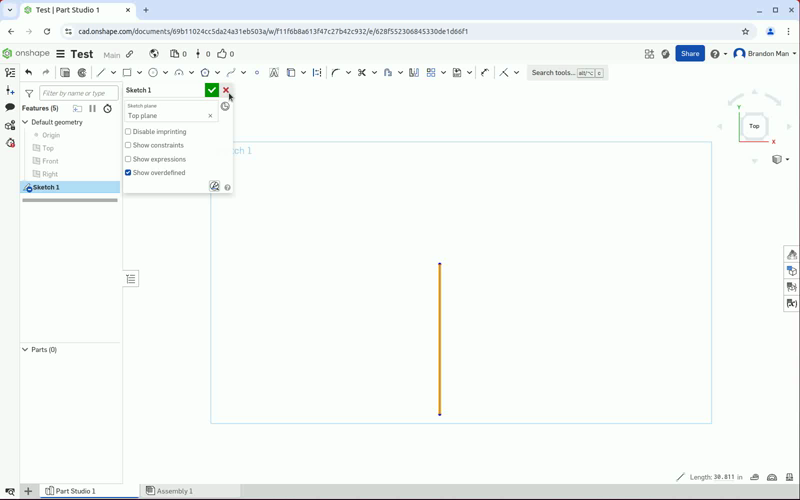
key(shift+h)
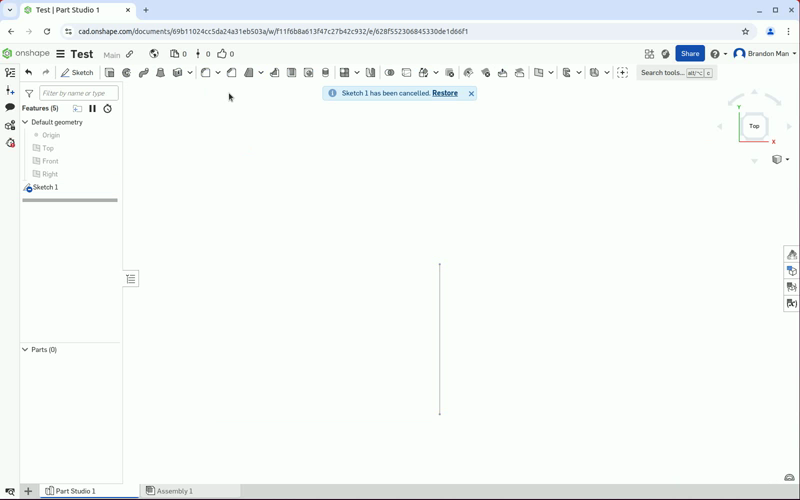
key(shift+s)
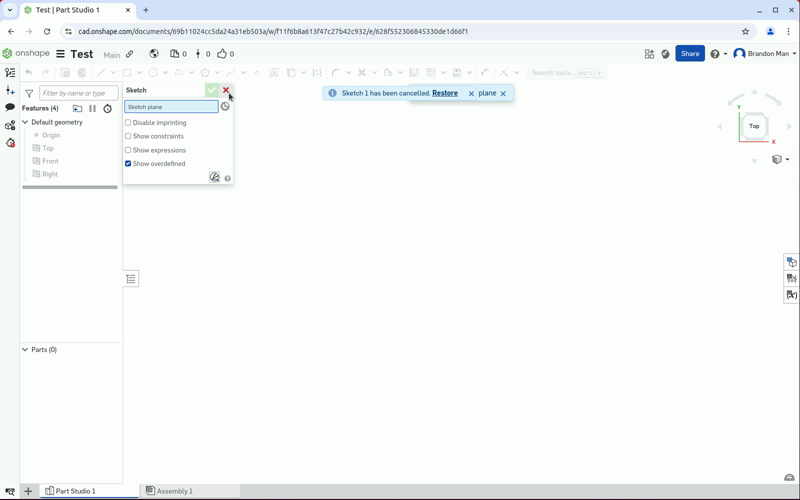
mouse_move(73, 150)
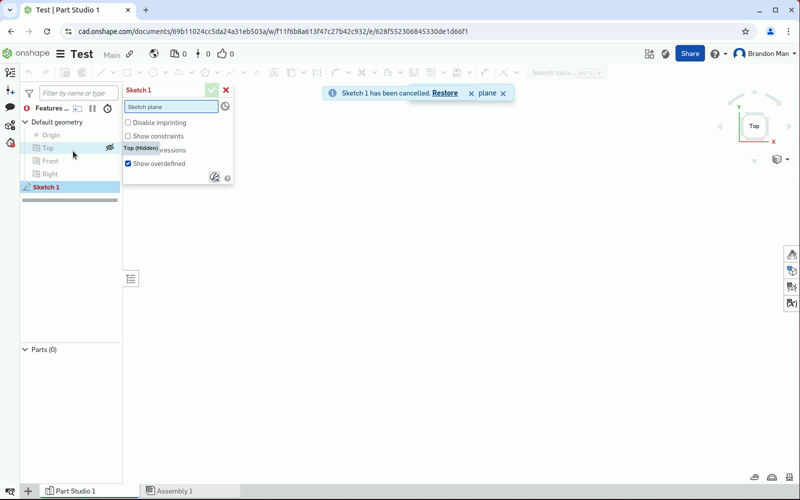
click(73, 150)
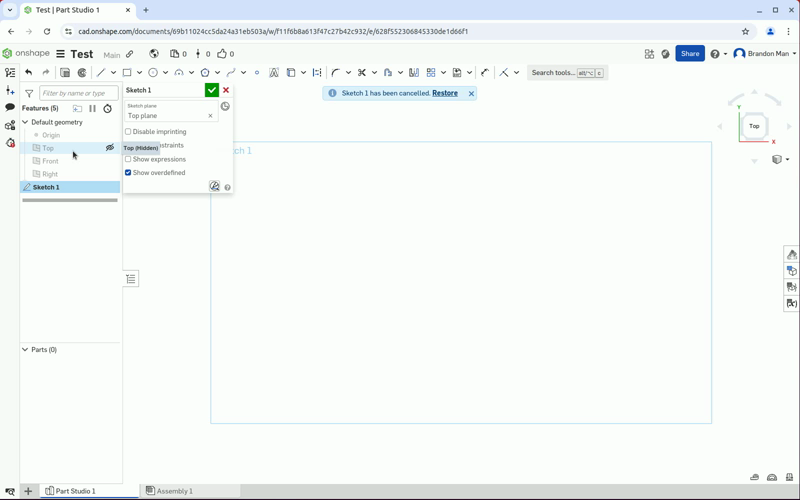
mouse_move(73, 352)
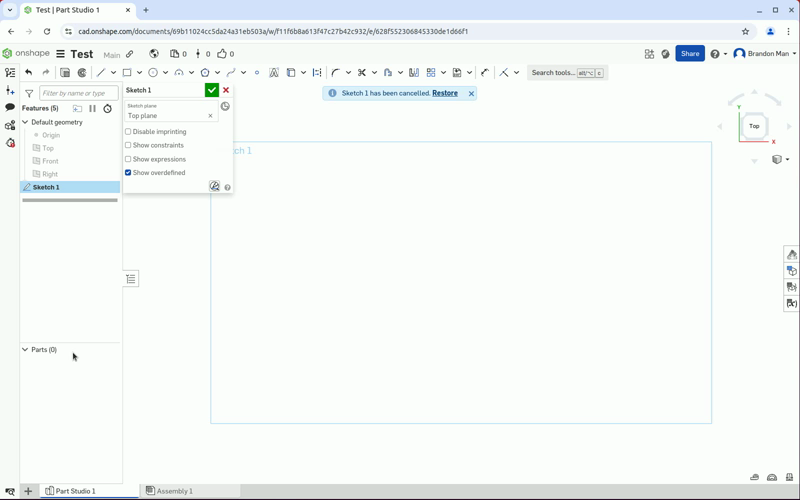
key(y)
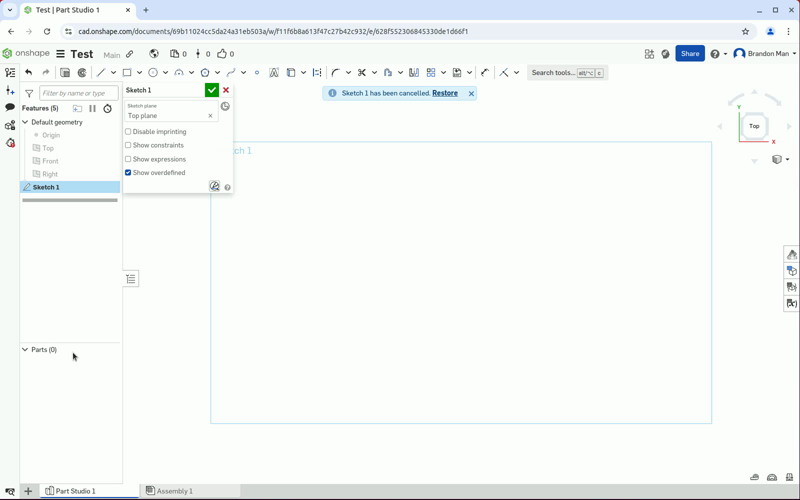
key(l)
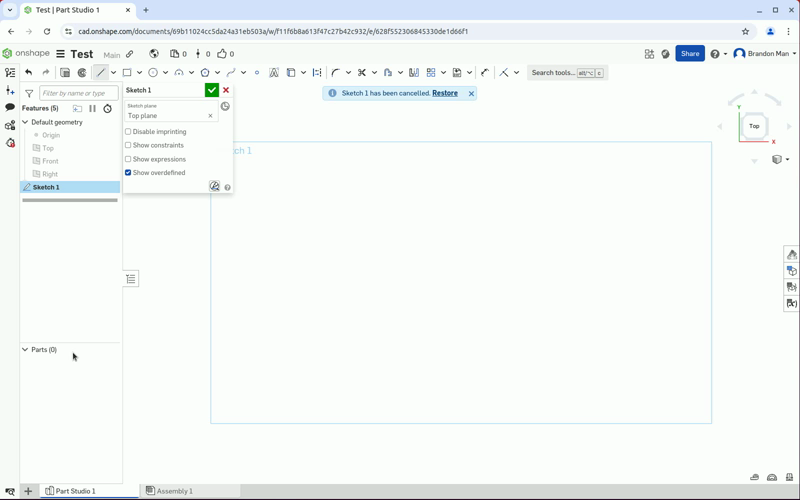
key_down(shift)
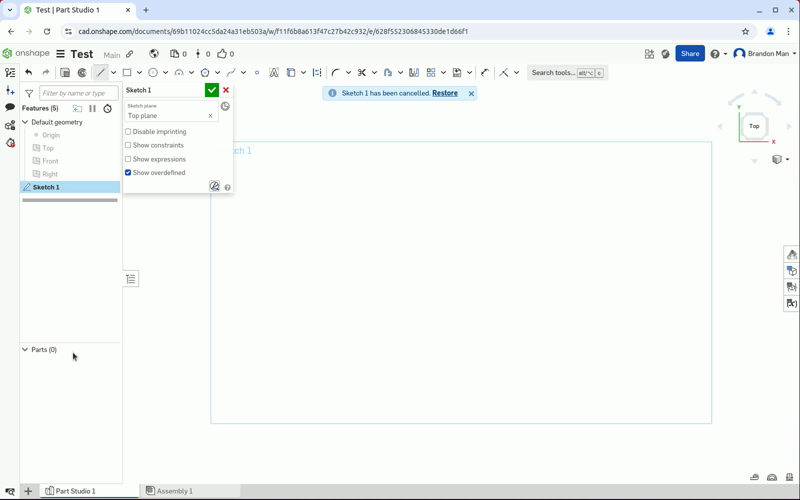
mouse_move(457, 395)
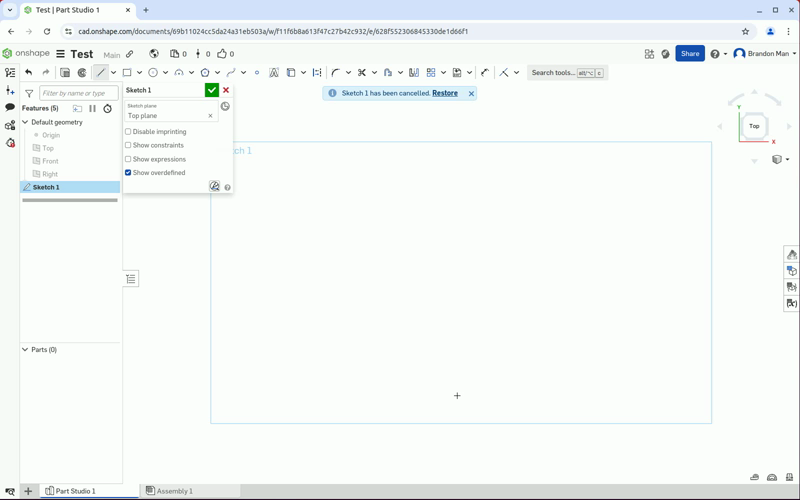
click(457, 395)
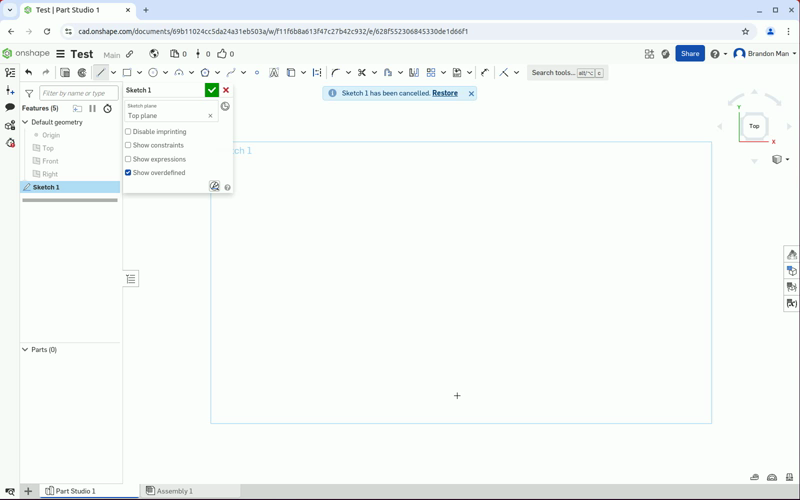
key_up(shift)
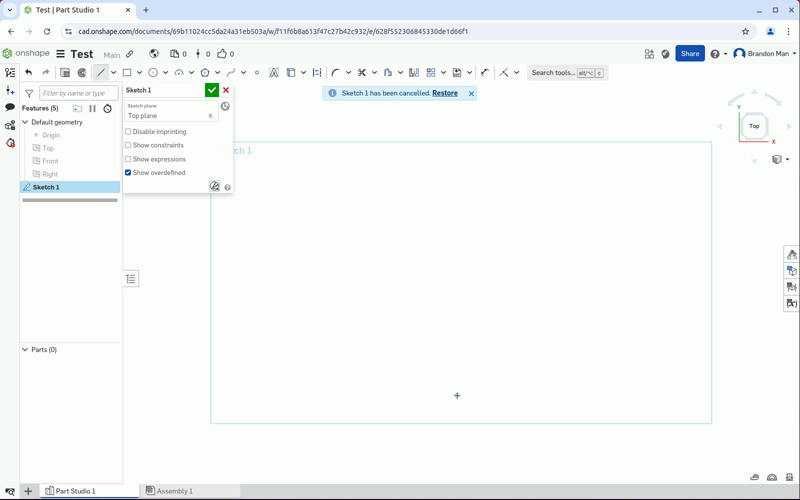
key_down(shift)
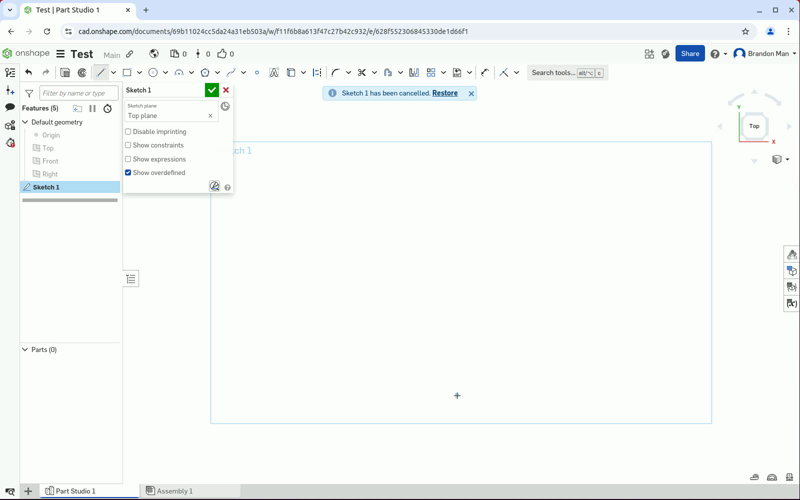
mouse_move(487, 395)
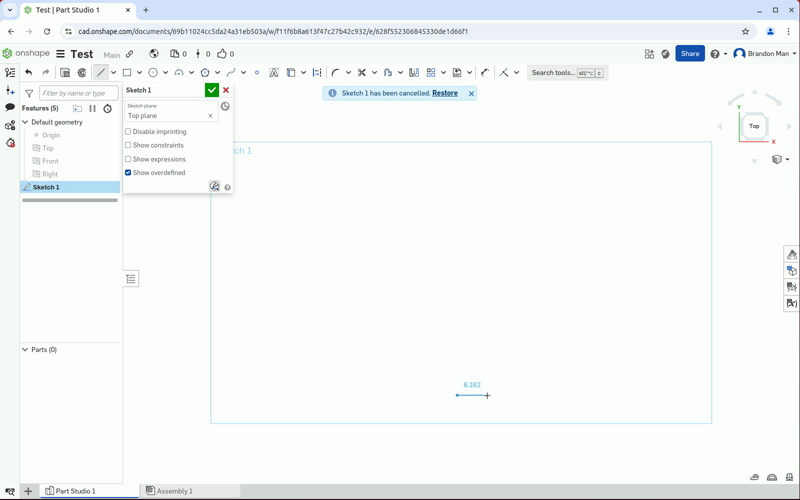
mouse_move(465, 395)
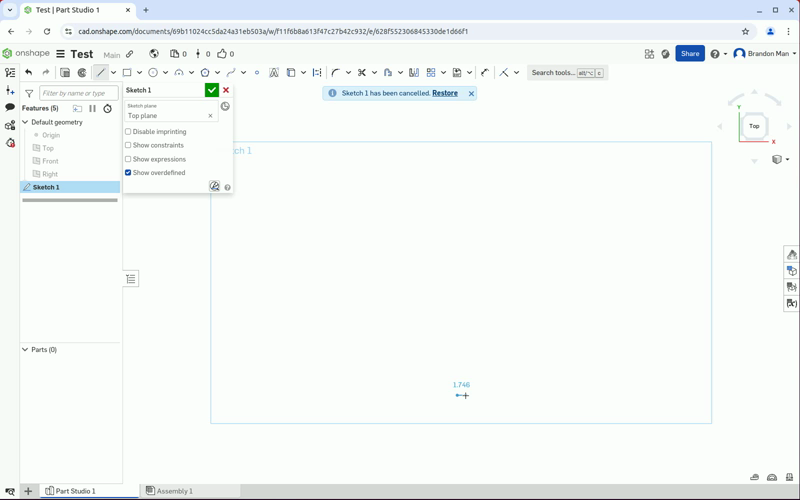
click(465, 395)
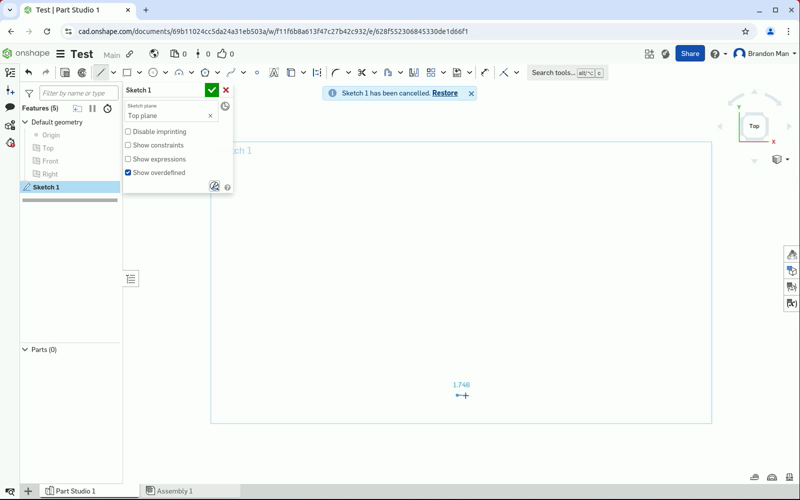
key_up(shift)
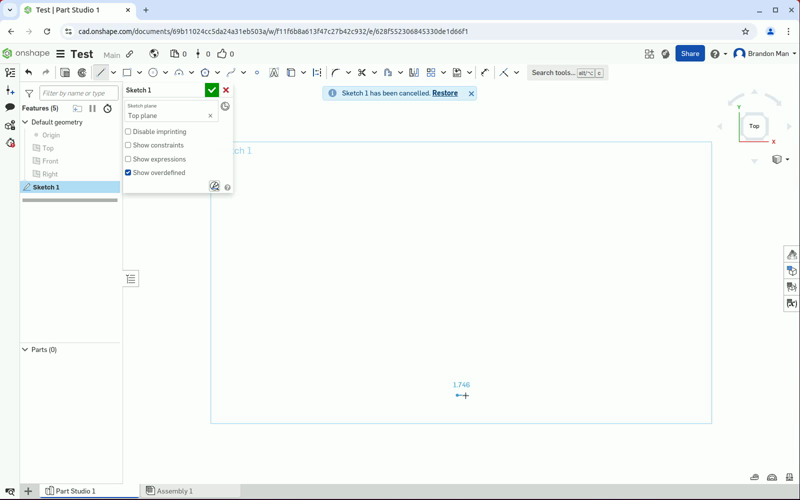
key_down(shift)
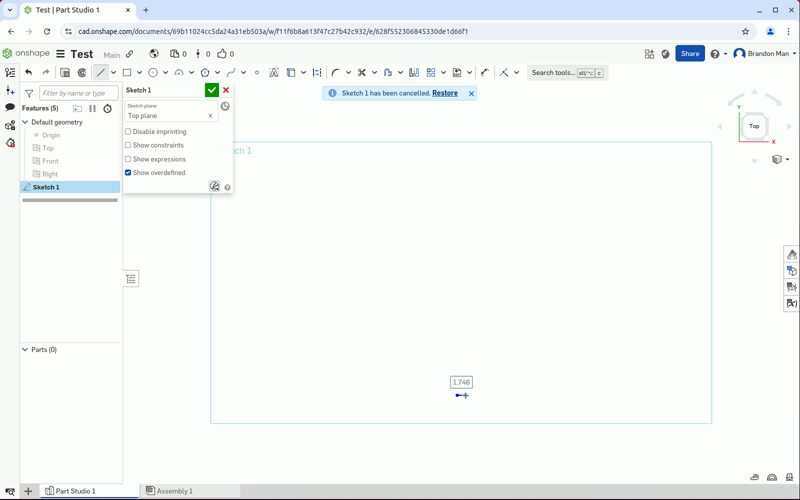
mouse_move(465, 313)
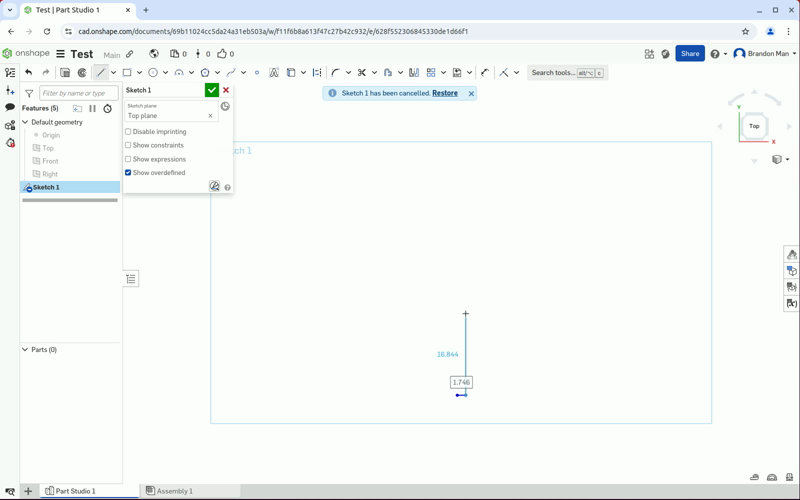
click(465, 313)
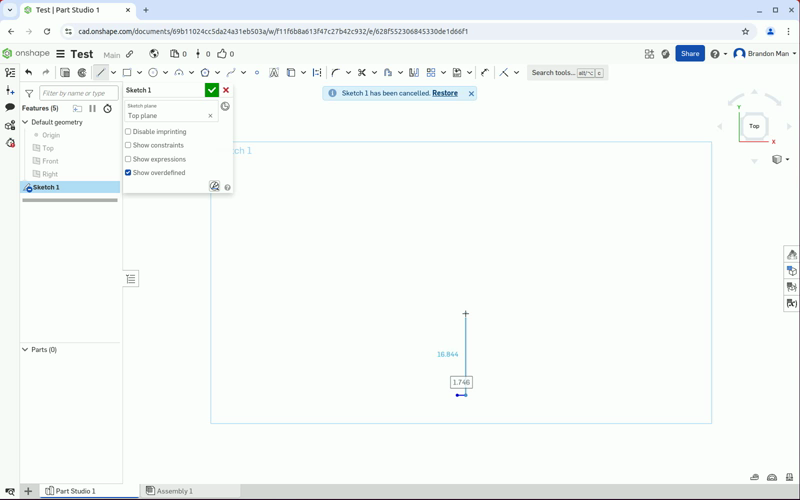
key_up(shift)
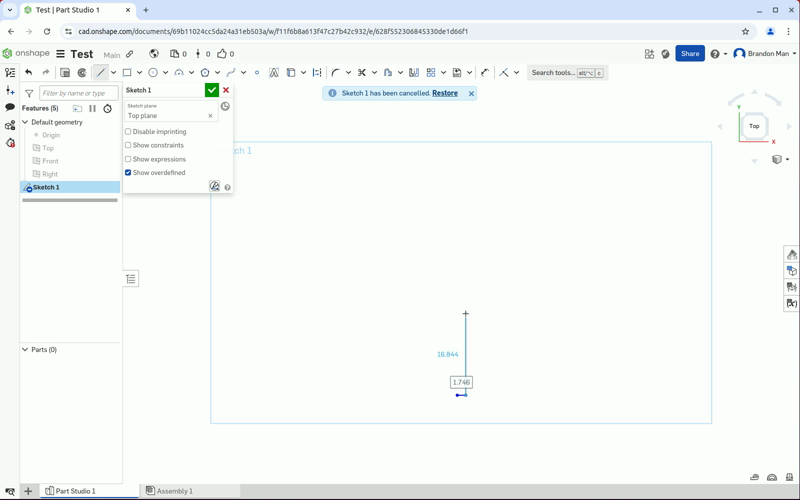
key(esc)
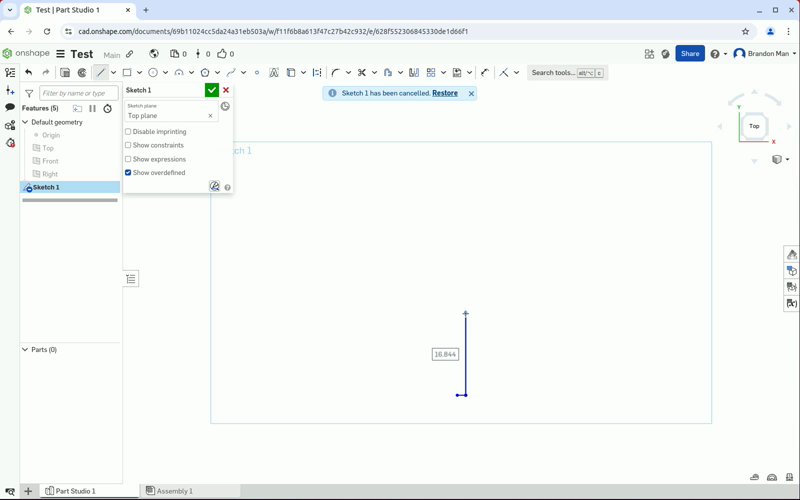
key(a)
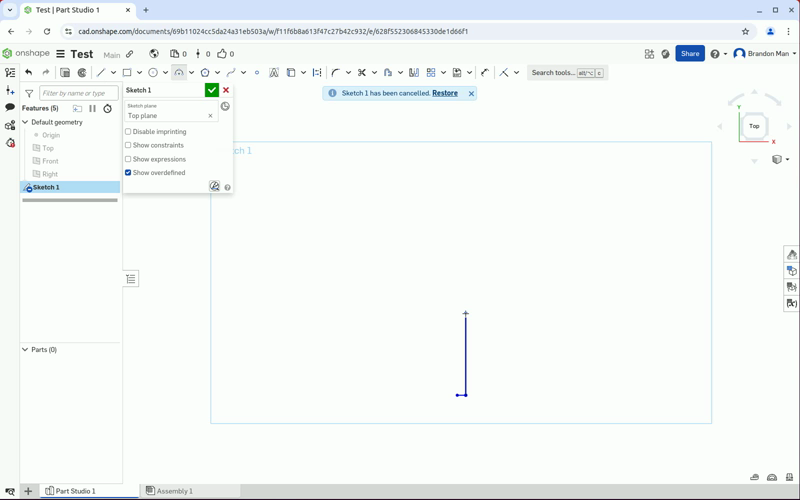
mouse_move(465, 313)
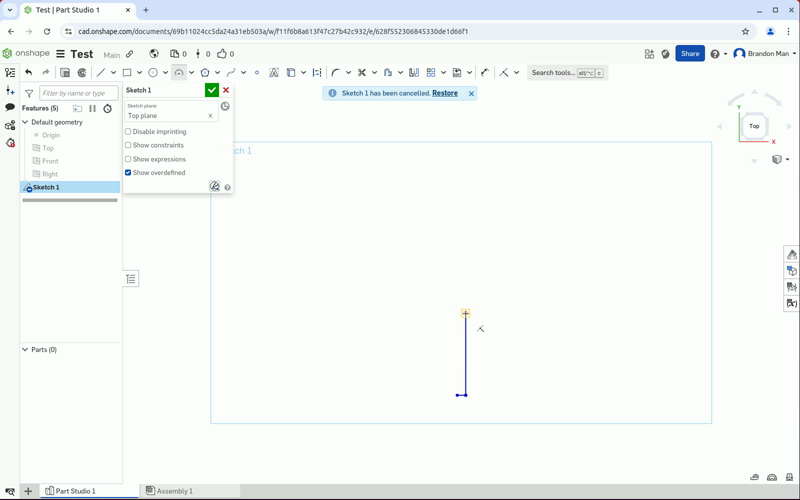
click(465, 313)
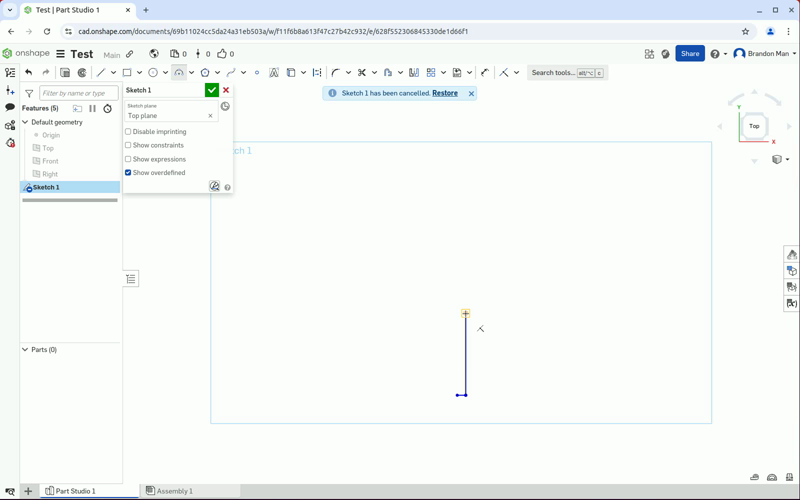
key_down(shift)
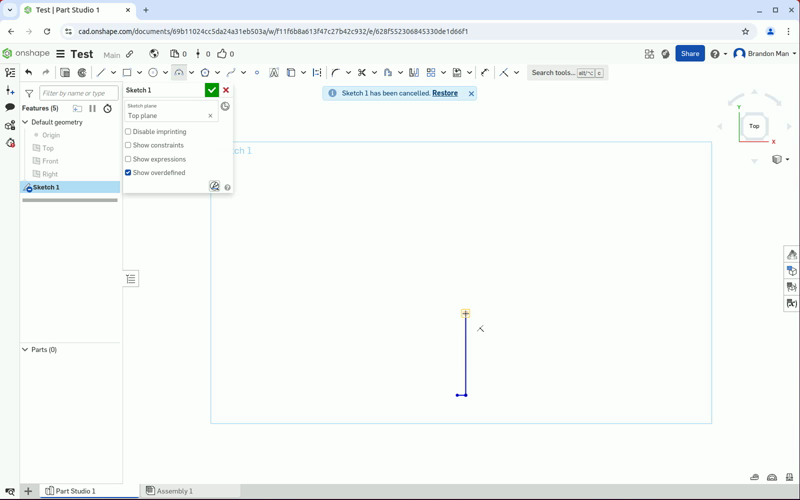
mouse_move(457, 313)
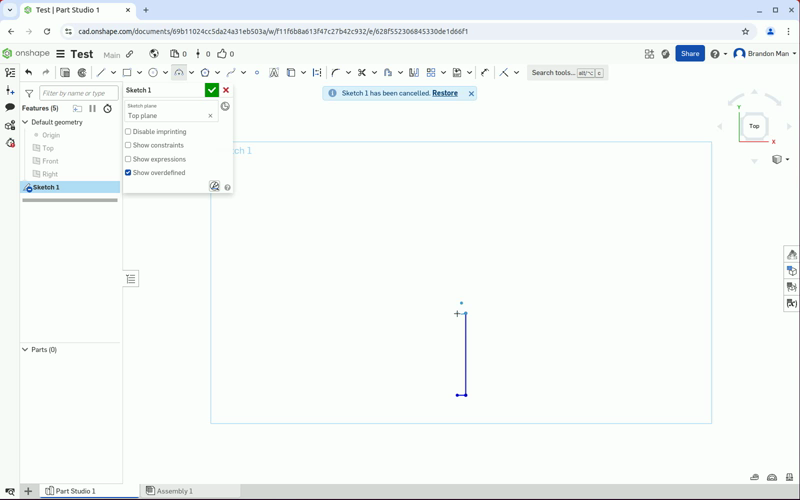
click(457, 313)
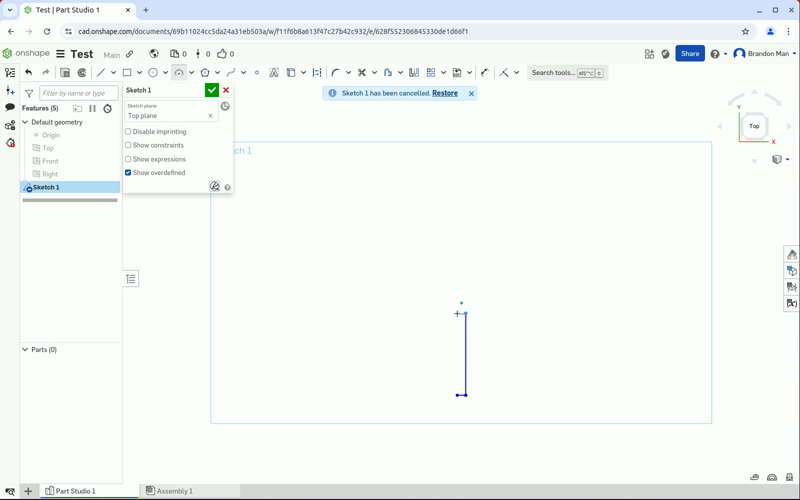
mouse_move(461, 312)
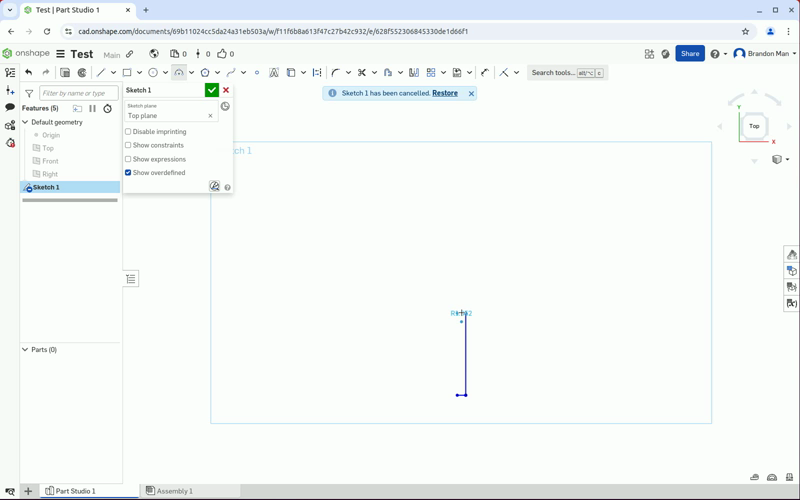
scroll(6)
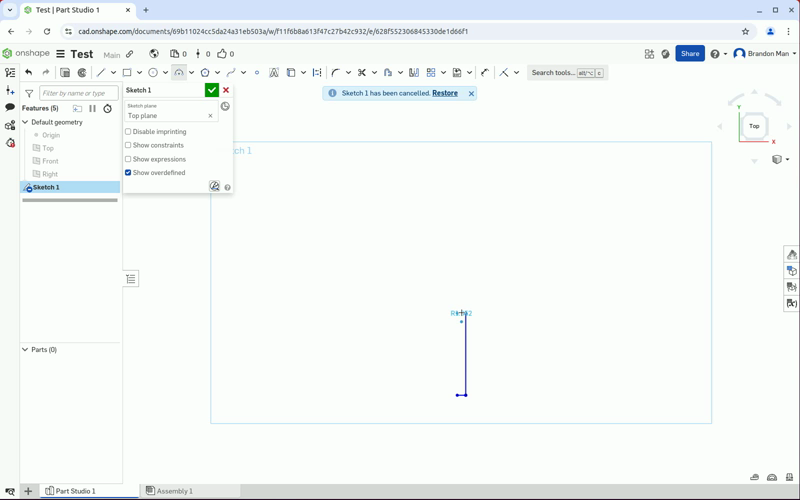
scroll(6)
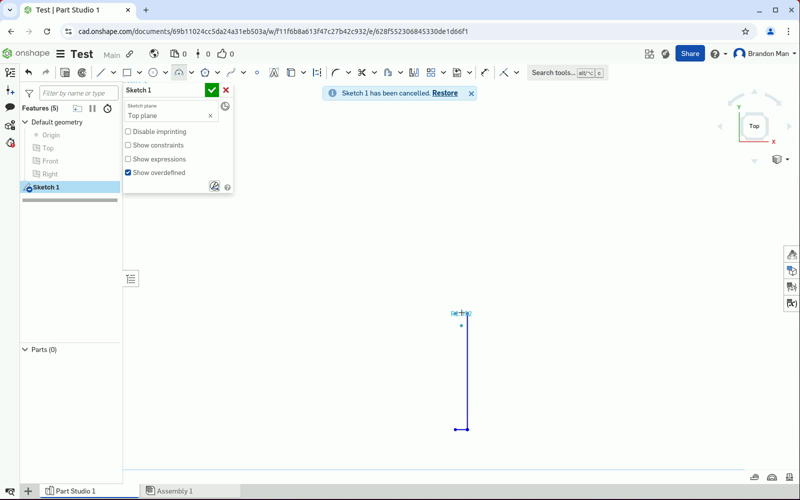
scroll(6)
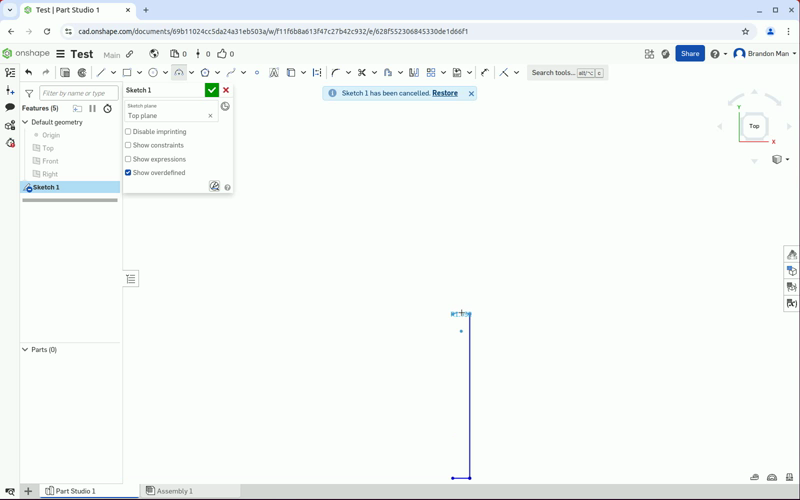
scroll(6)
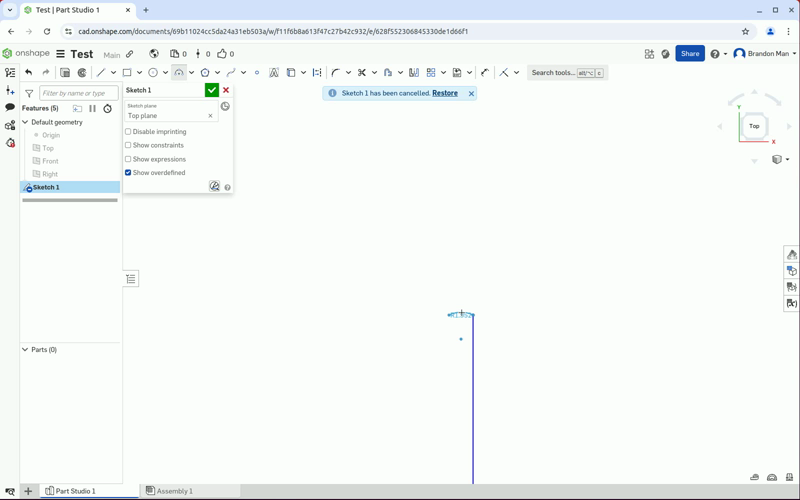
scroll(6)
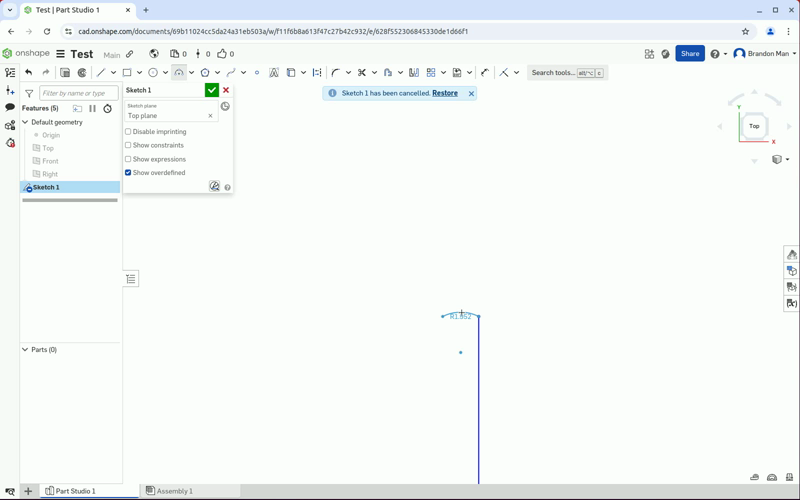
scroll(6)
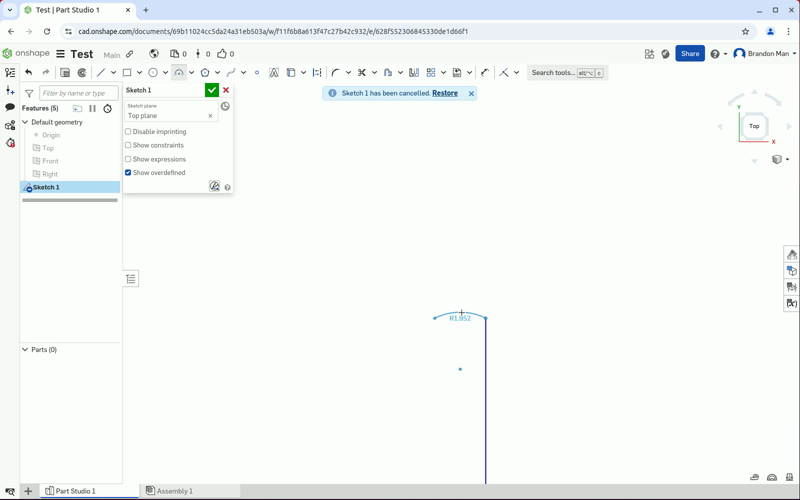
scroll(6)
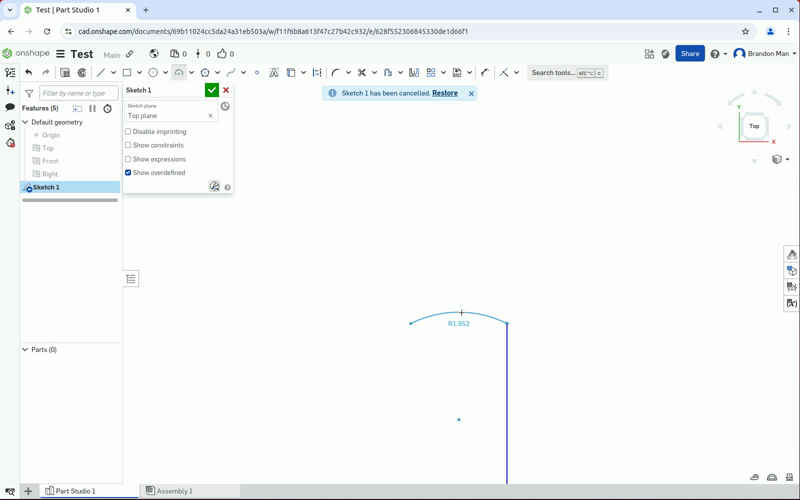
click(461, 312)
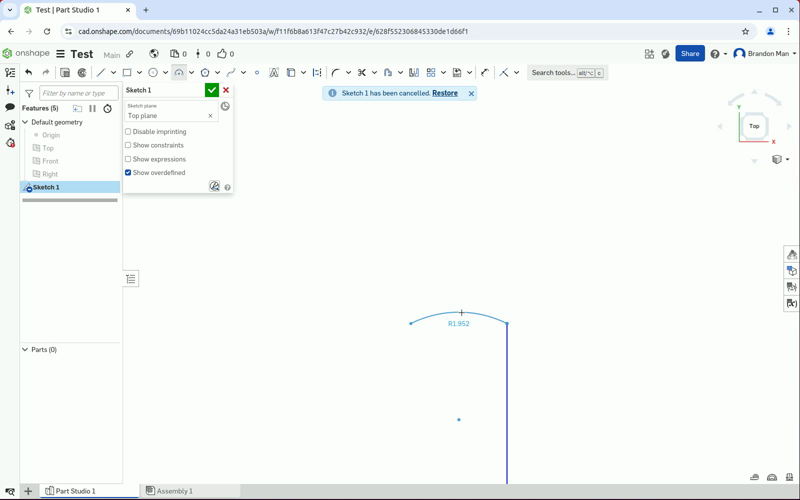
scroll(-6)
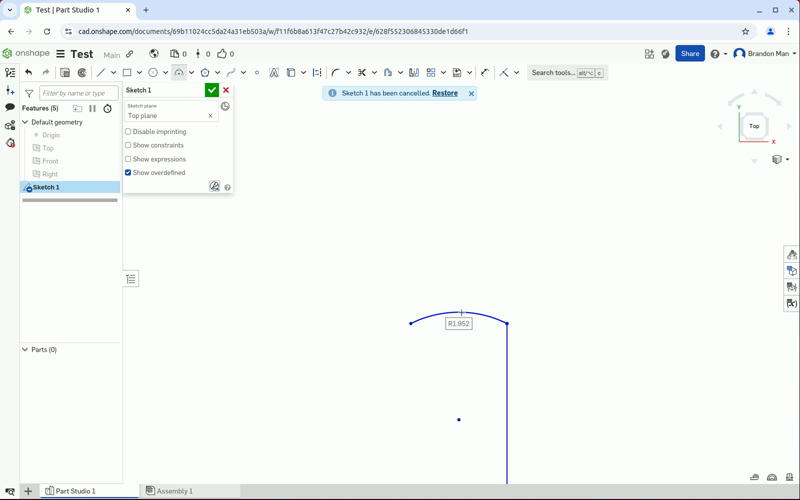
scroll(-6)
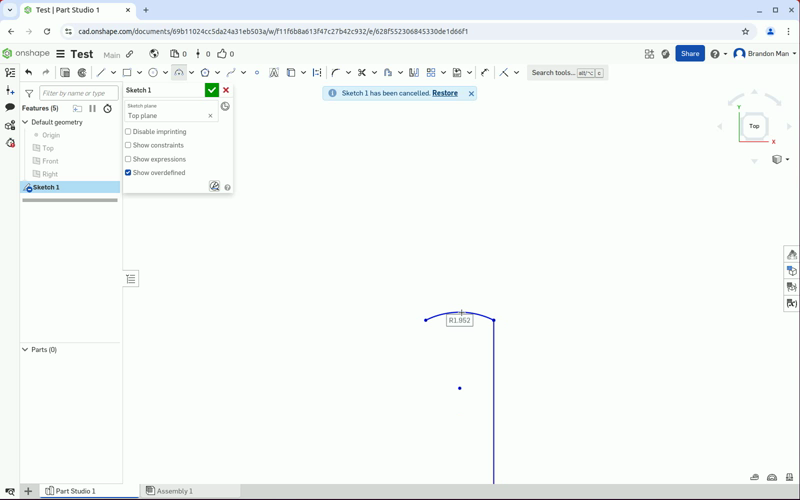
scroll(-6)
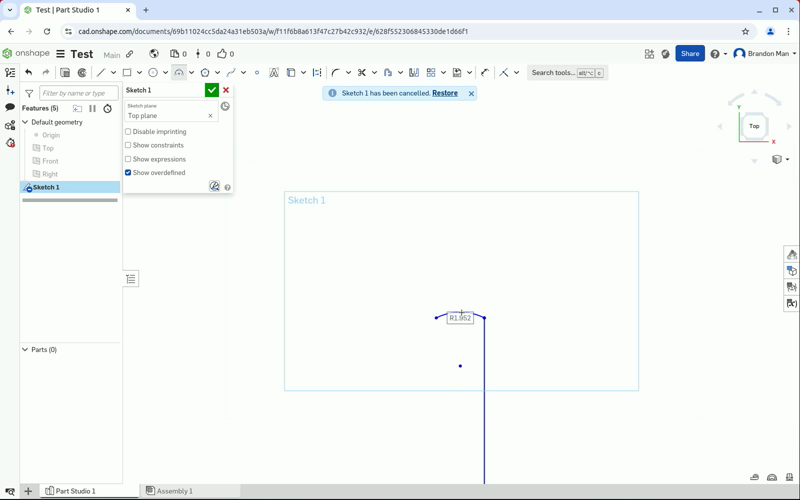
scroll(-6)
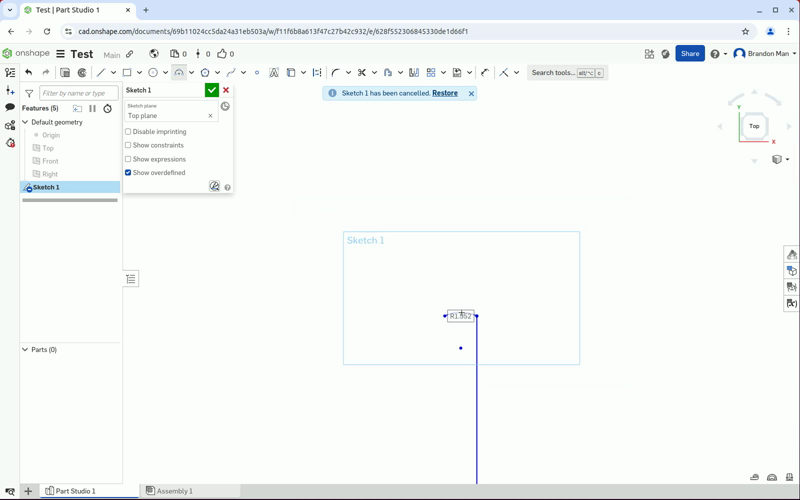
scroll(-6)
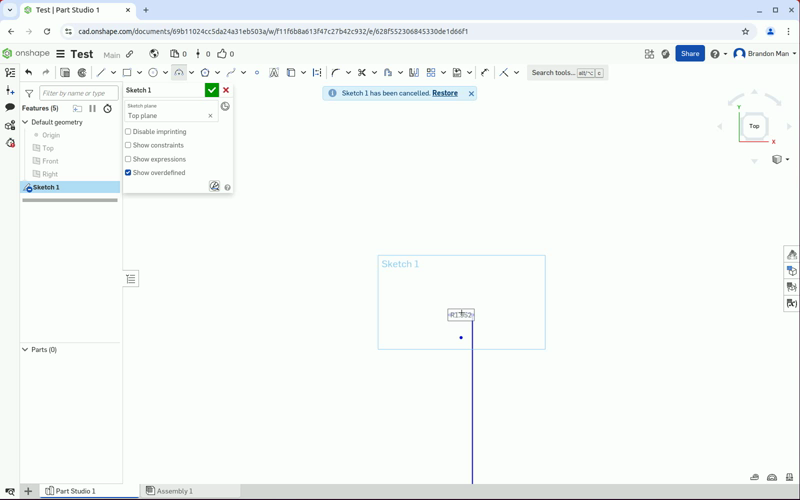
scroll(-6)
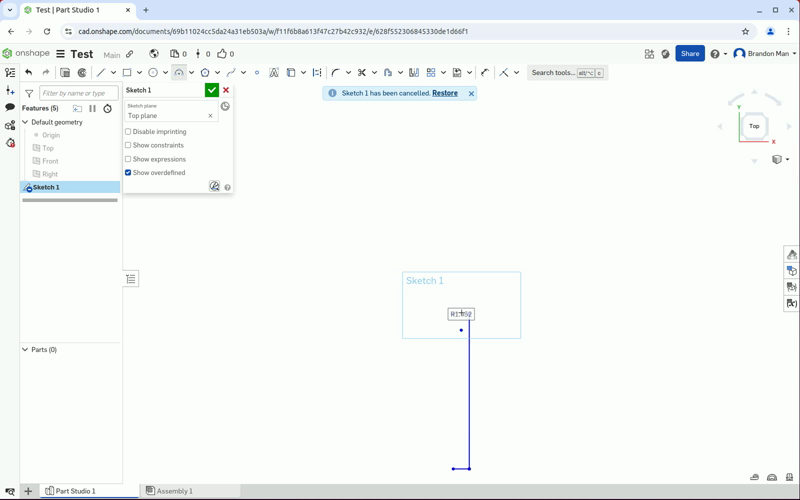
scroll(-6)
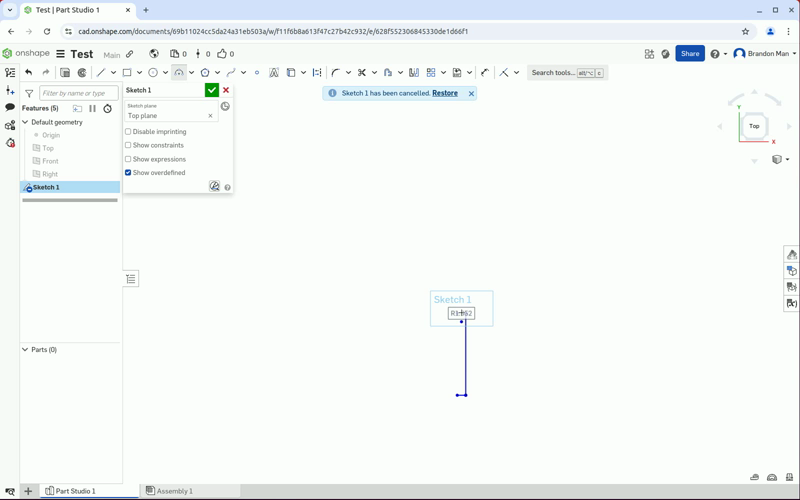
key_up(shift)
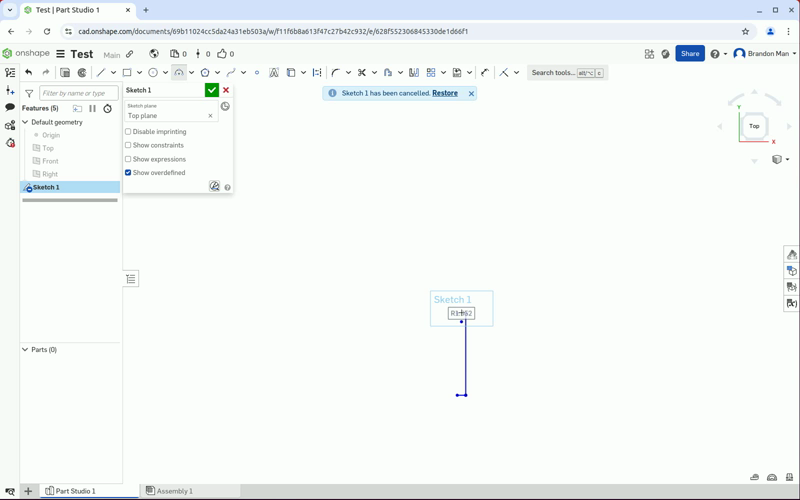
key(esc)
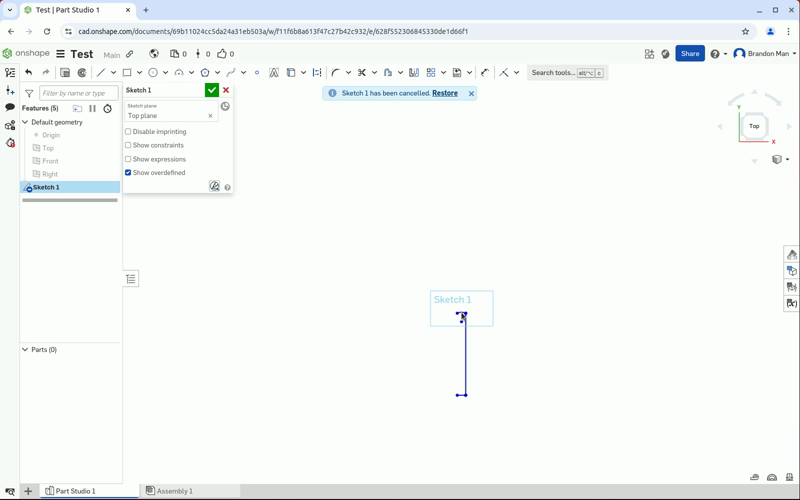
key(l)
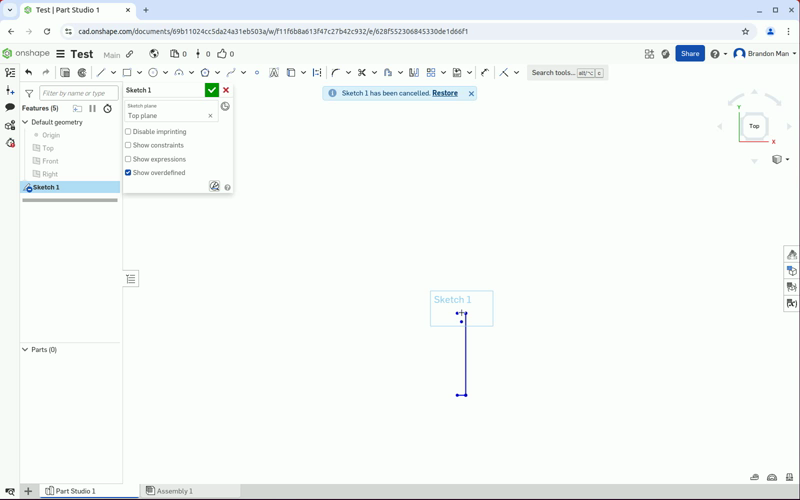
mouse_move(457, 313)
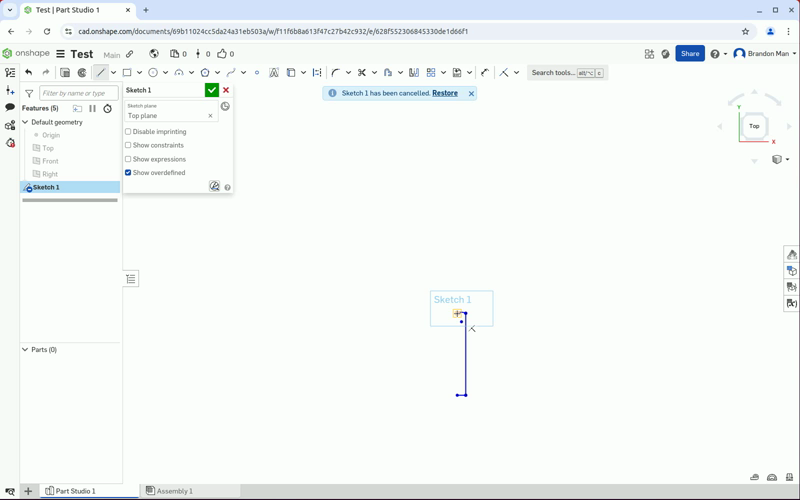
click(457, 313)
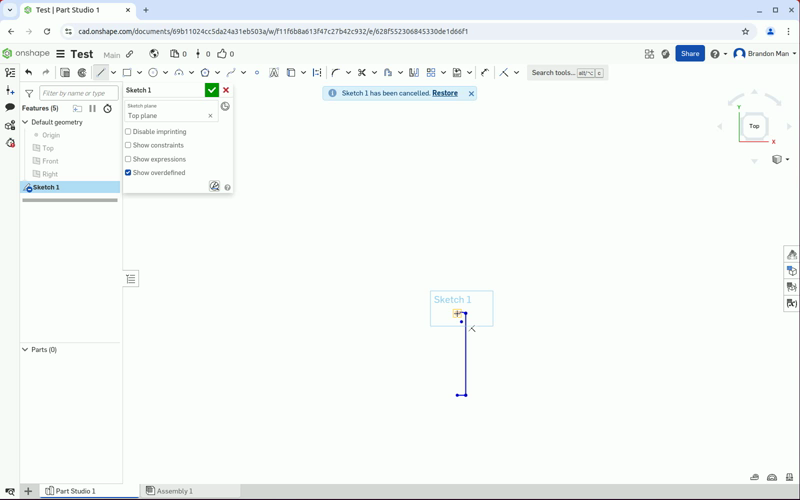
key_down(shift)
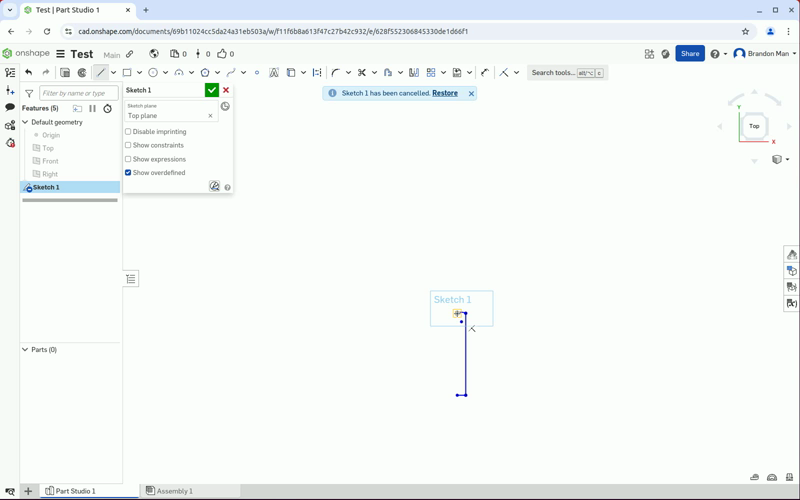
mouse_move(457, 395)
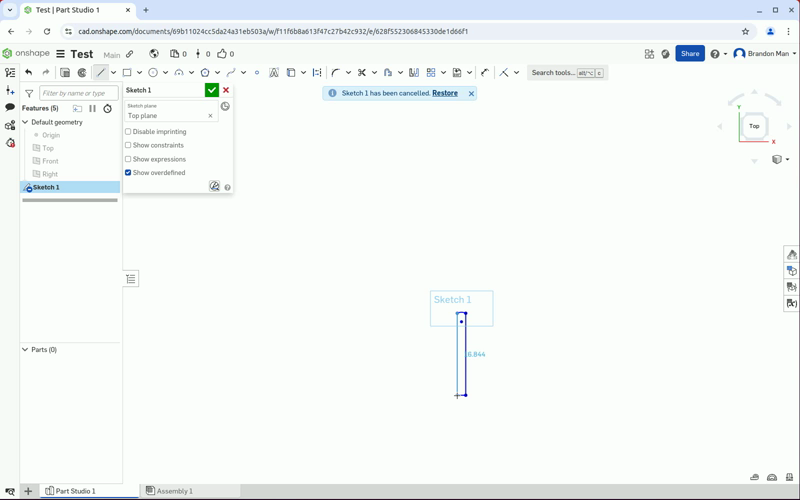
key_up(shift)
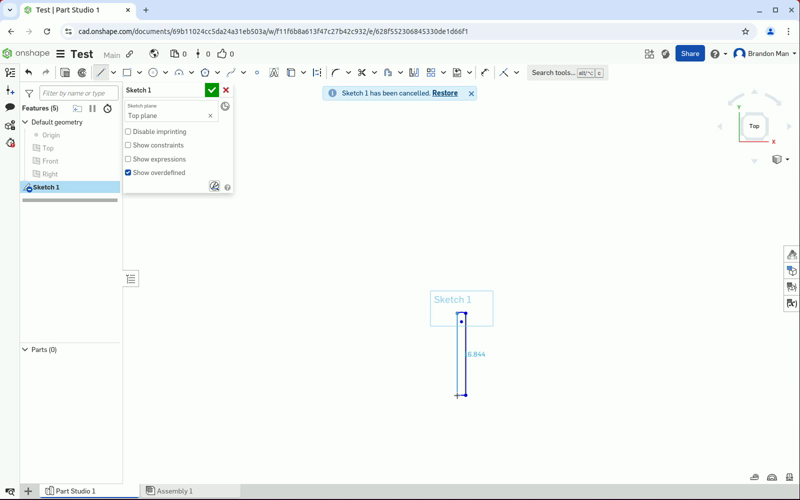
click(457, 395)
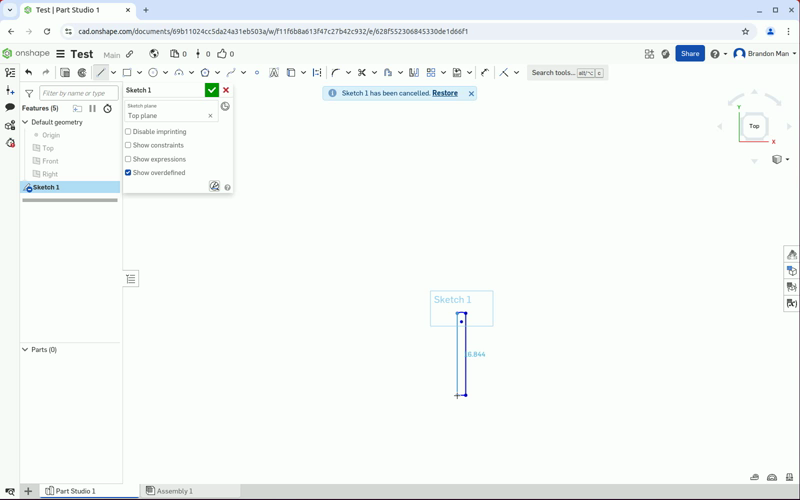
key(esc)
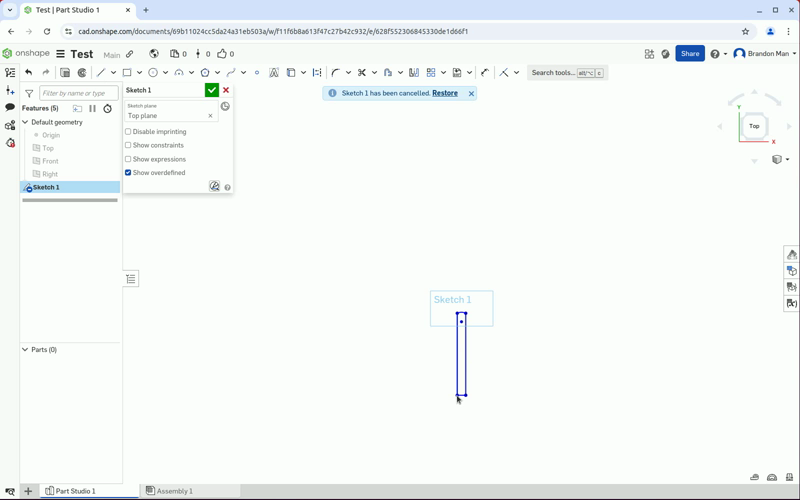
mouse_move(461, 320)
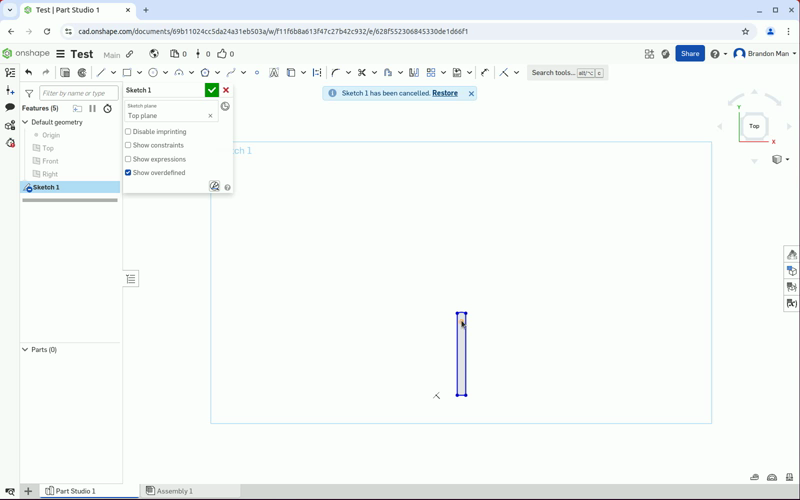
scroll(6)
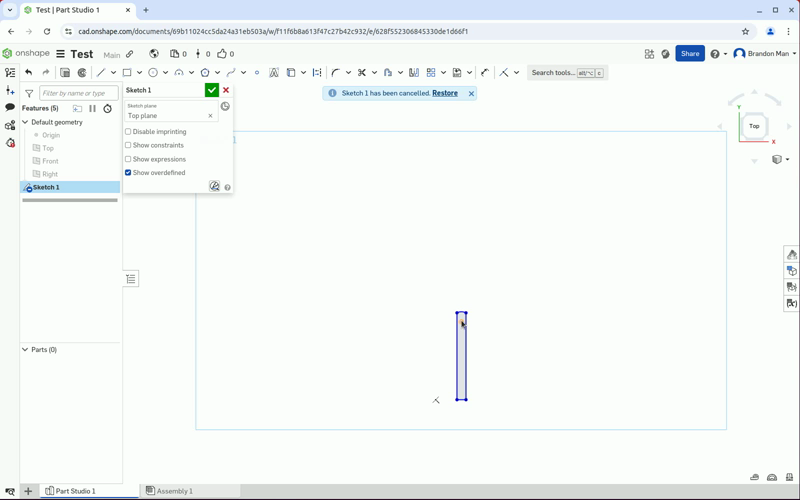
scroll(6)
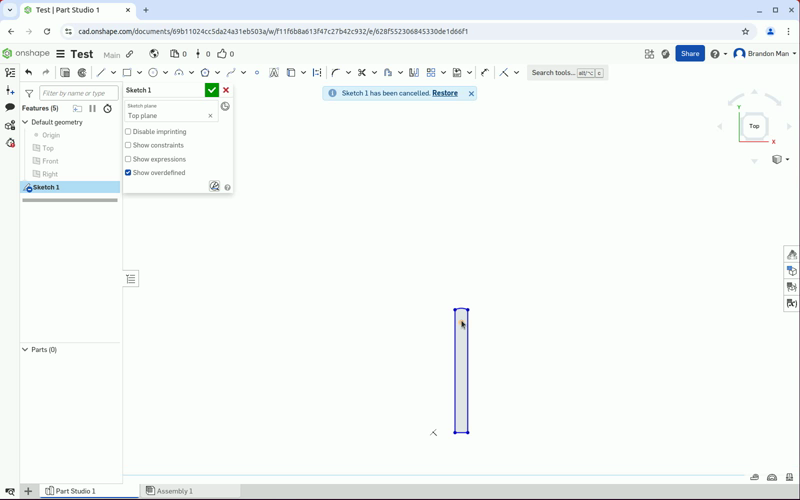
scroll(6)
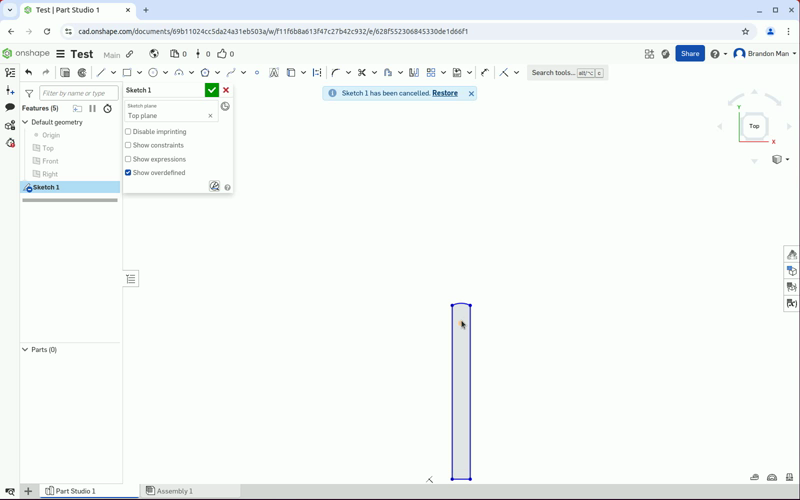
scroll(6)
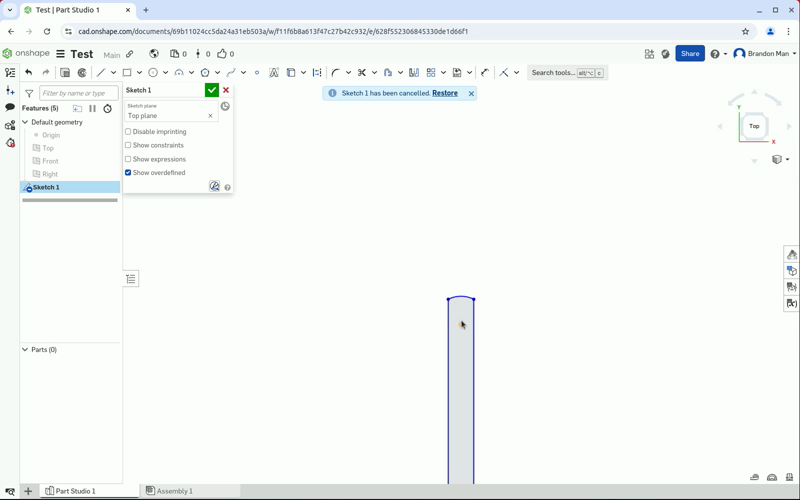
scroll(6)
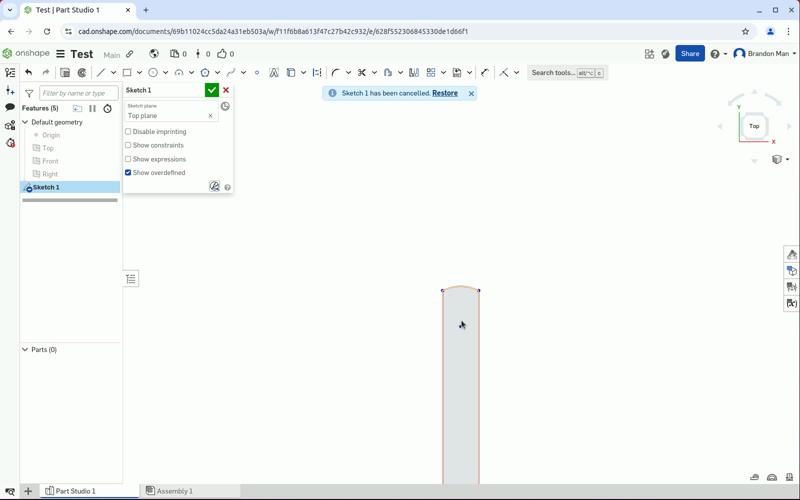
scroll(6)
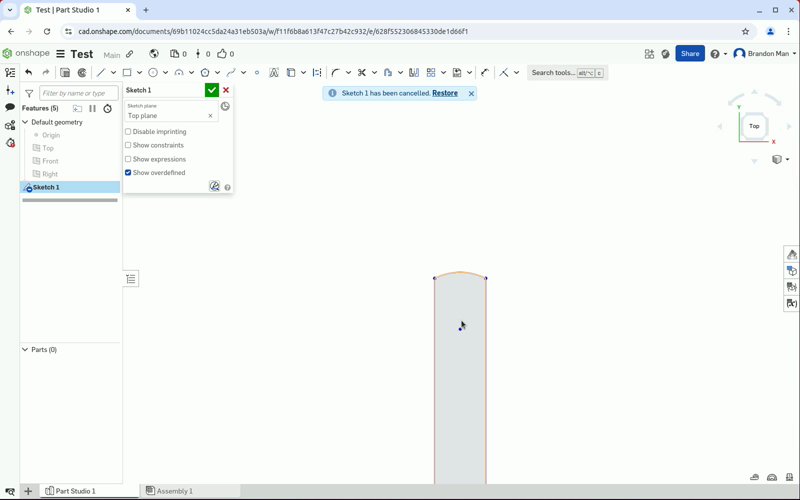
scroll(6)
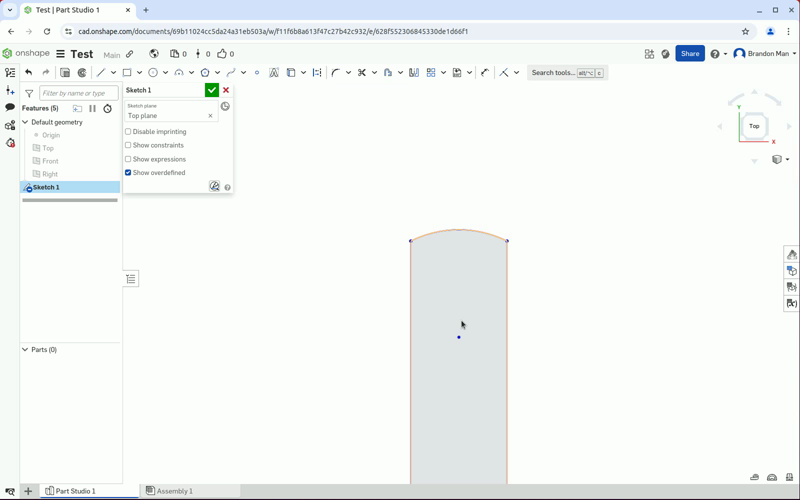
click(461, 320)
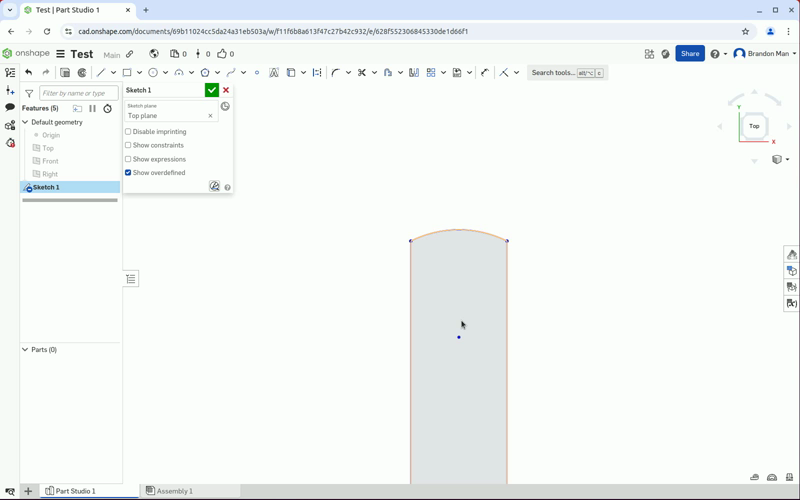
scroll(-6)
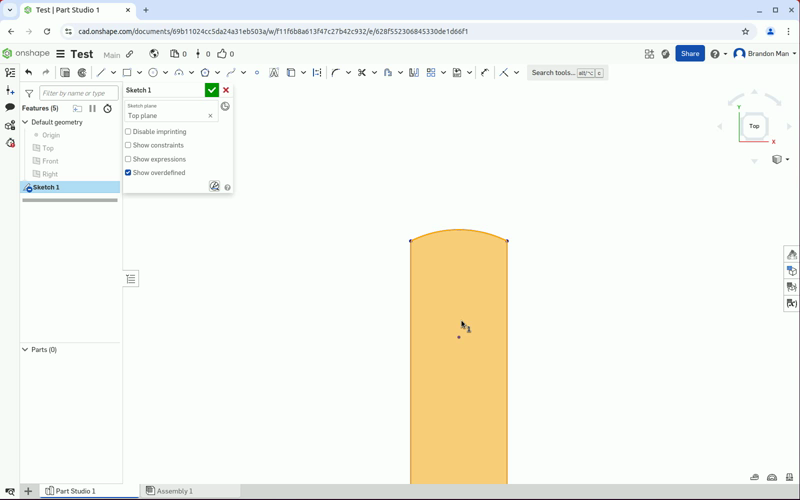
scroll(-6)
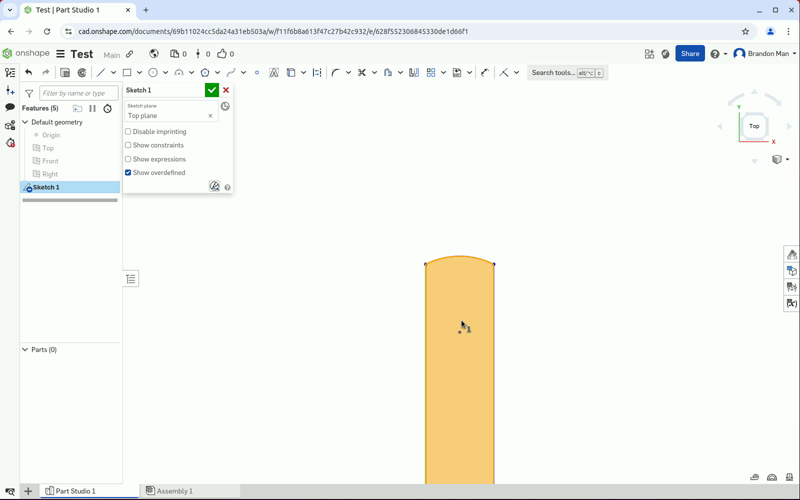
scroll(-6)
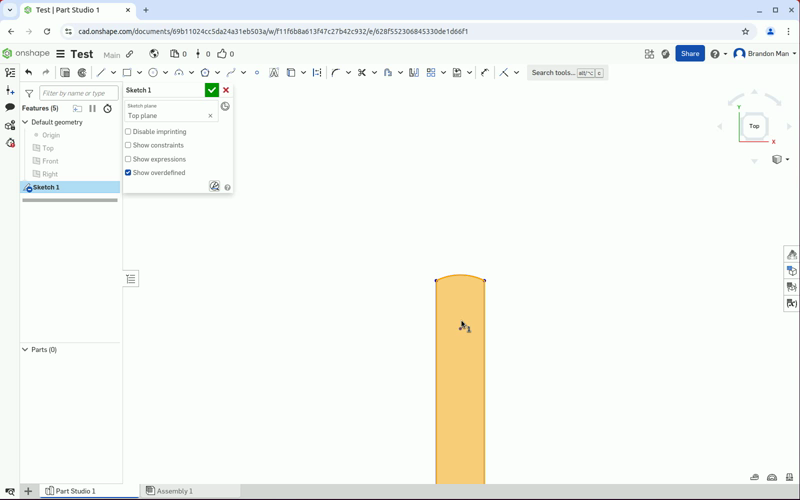
scroll(-6)
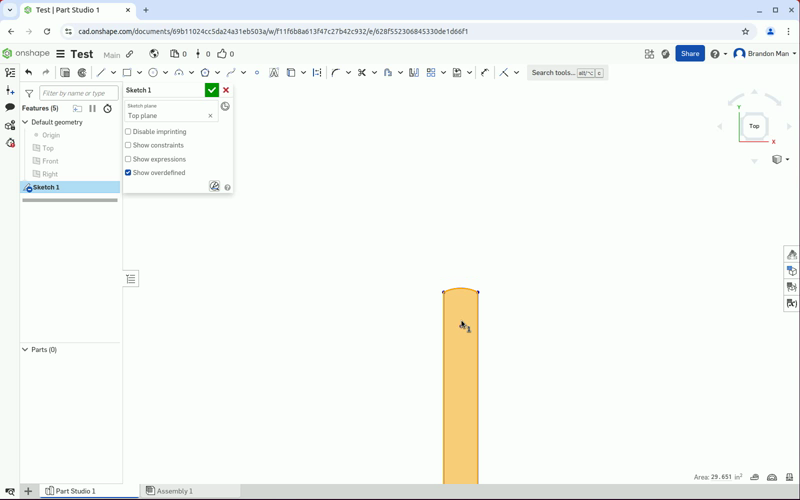
scroll(-6)
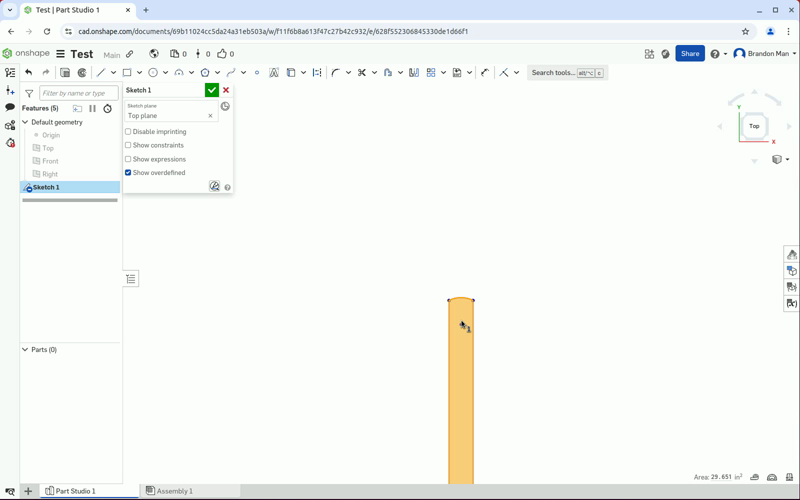
scroll(-6)
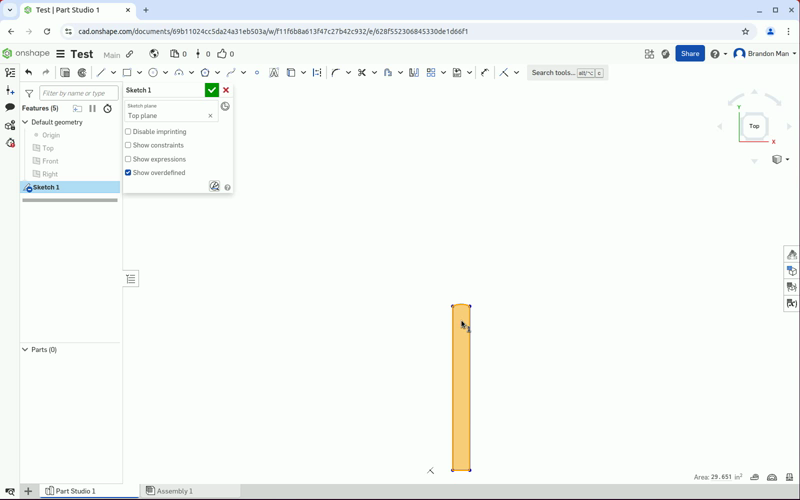
scroll(-6)
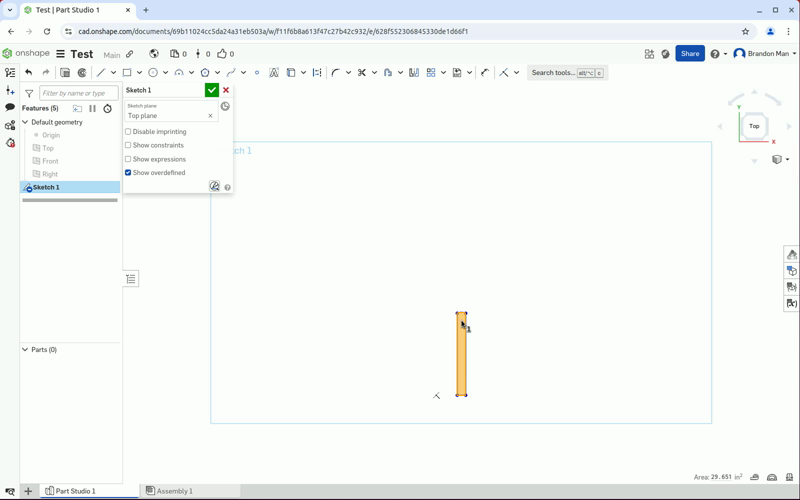
mouse_move(73, 352)
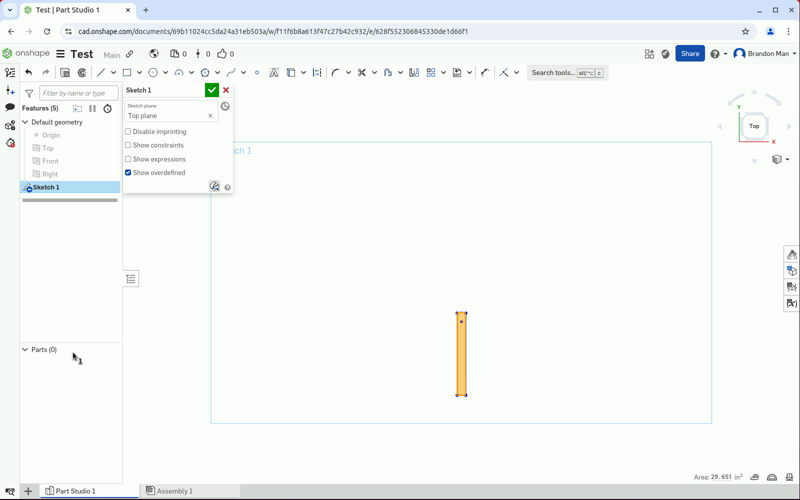
key(shift+y)
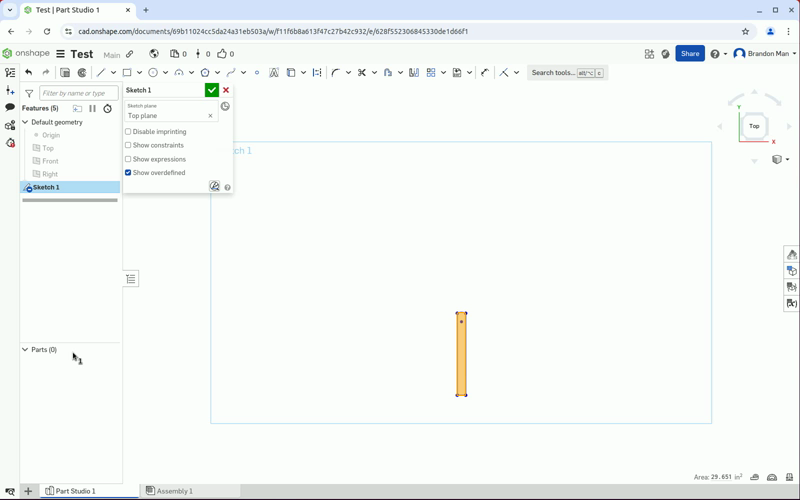
key(shift+e)
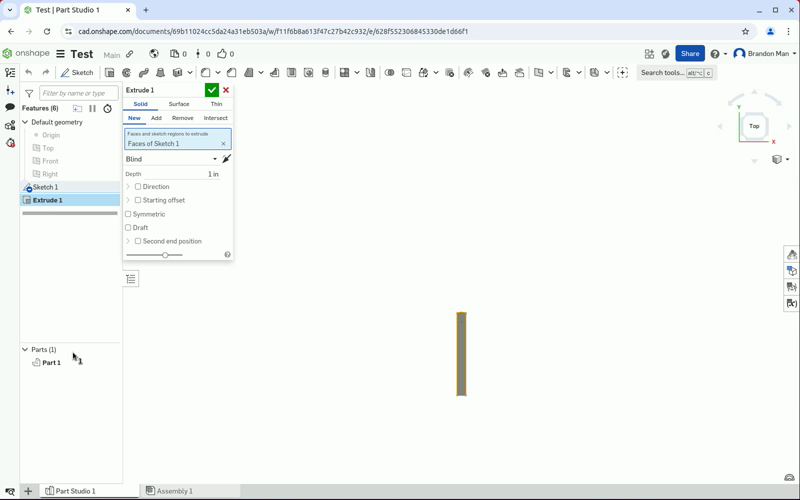
mouse_move(143, 106)
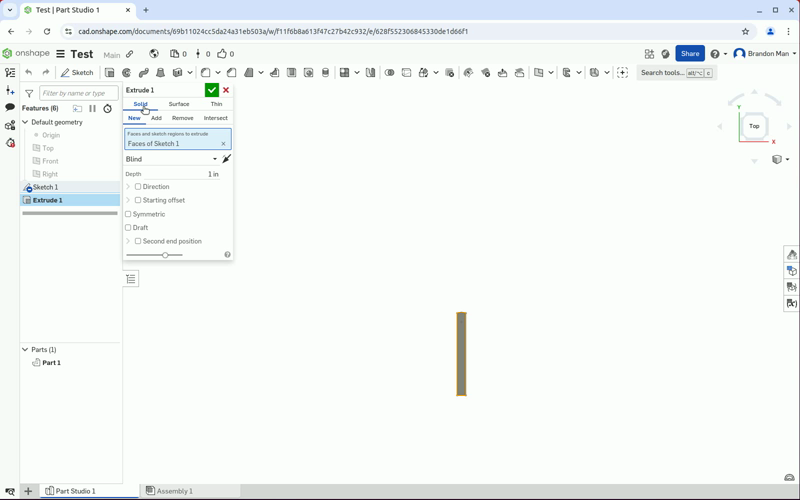
click(143, 106)
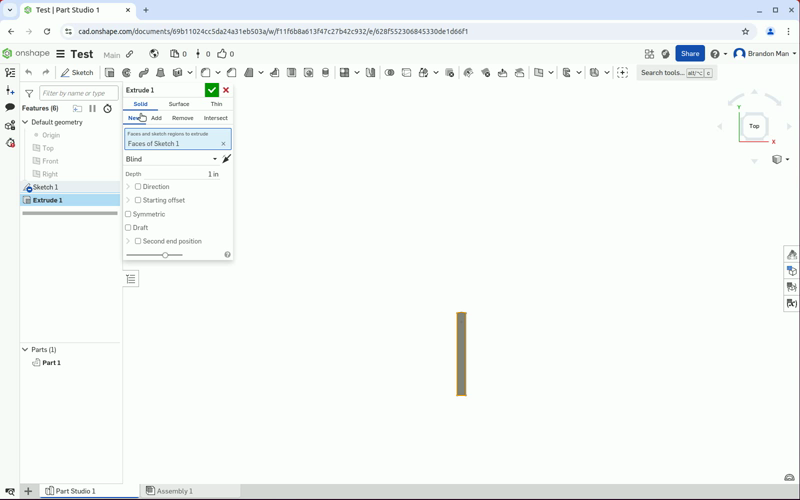
mouse_move(137, 120)
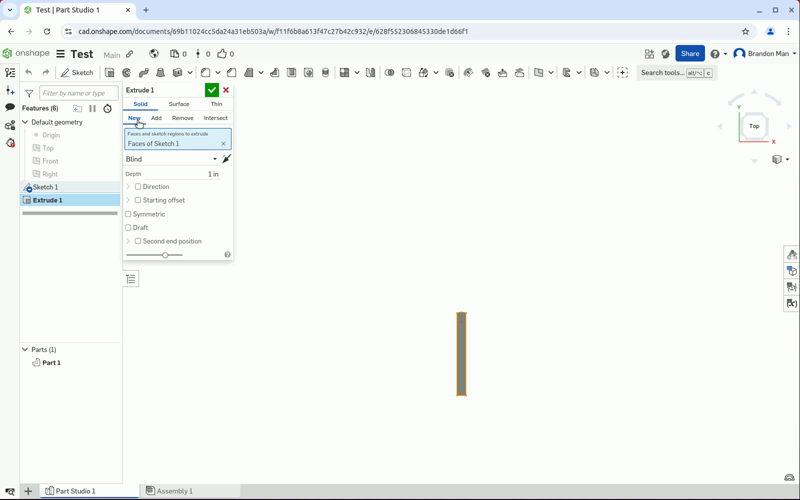
click(137, 120)
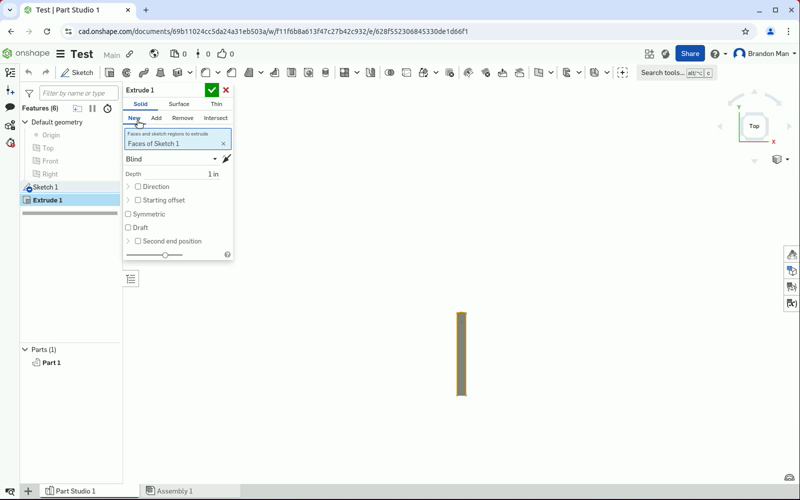
key(tab, 4)
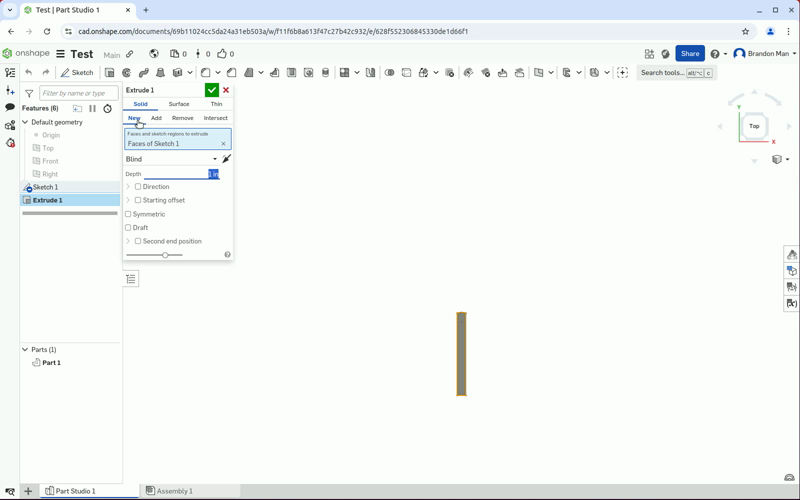
text(0.722)
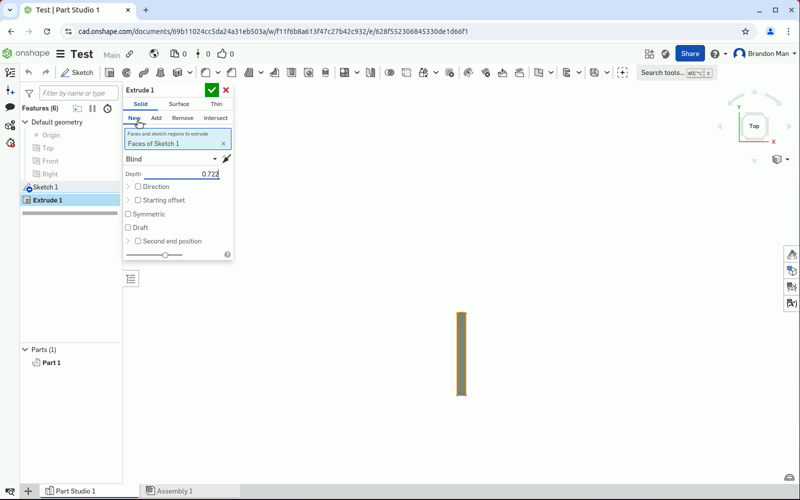
key(enter)
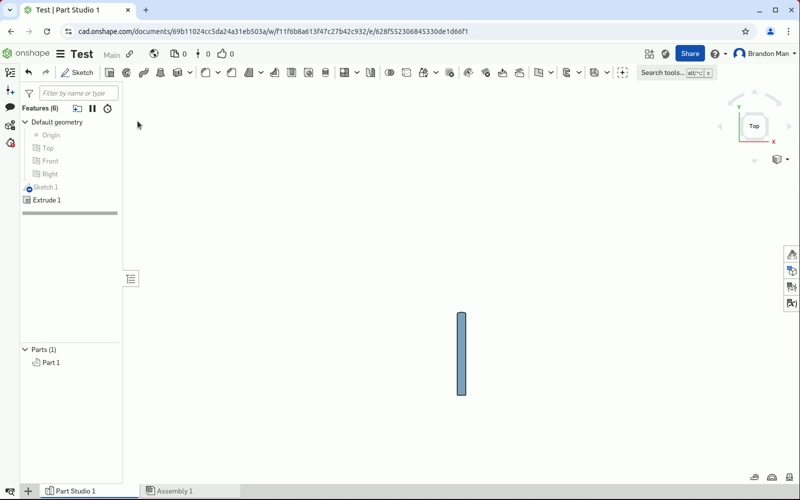
key(shift+h)
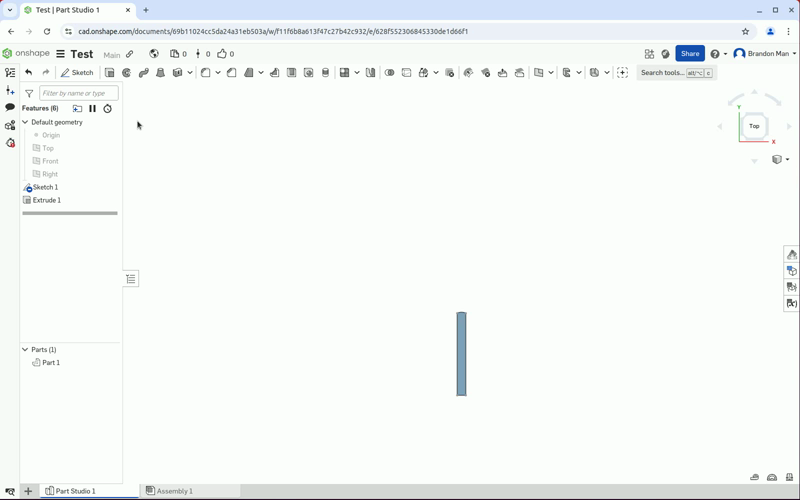
key(shift+h)
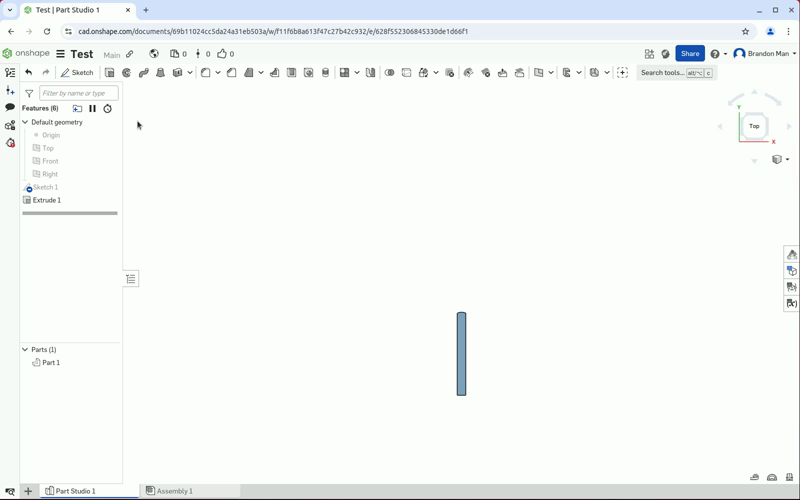
mouse_move(73, 189)
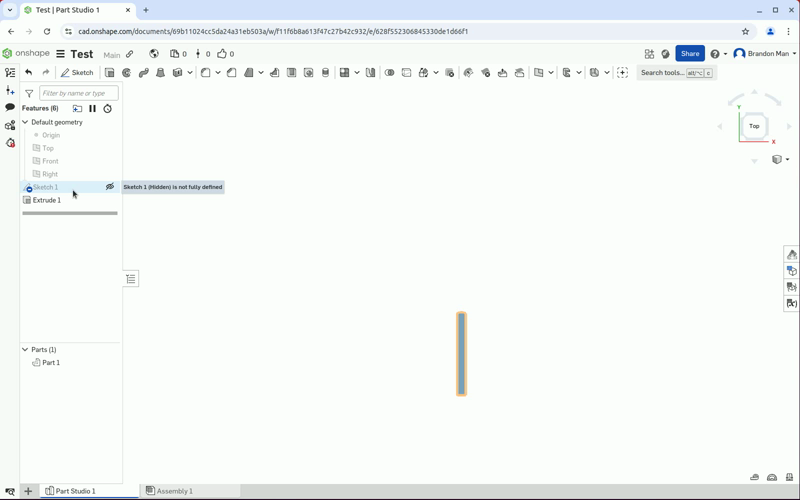
click(73, 189)
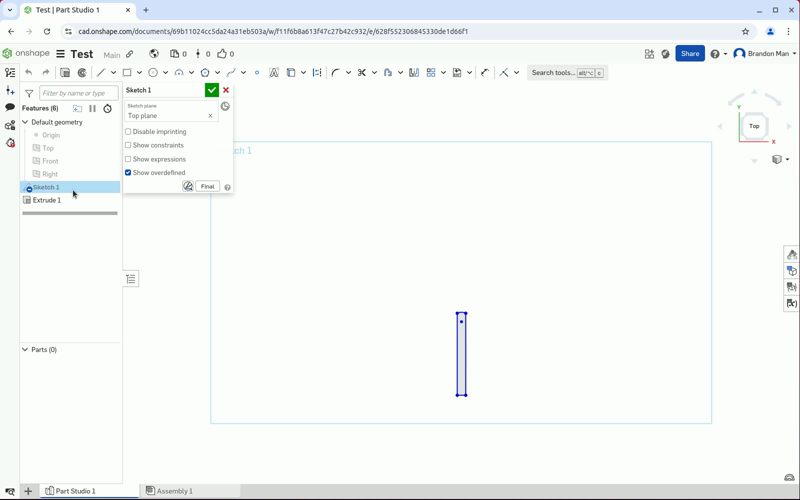
mouse_move(229, 92)
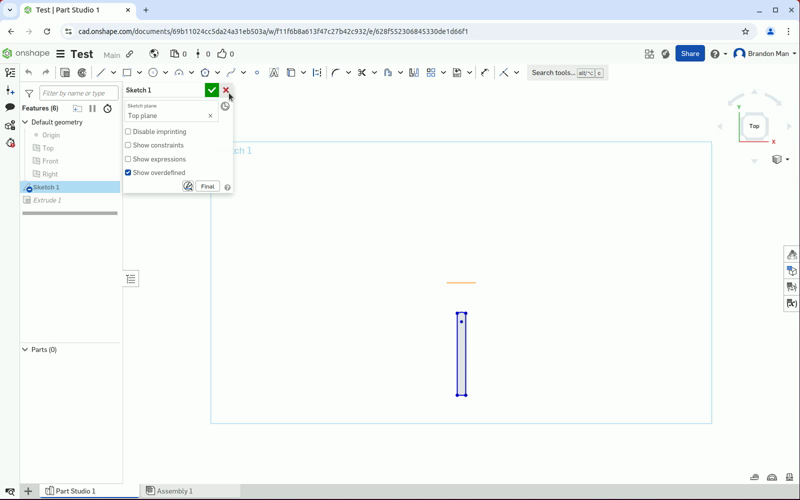
click(229, 92)
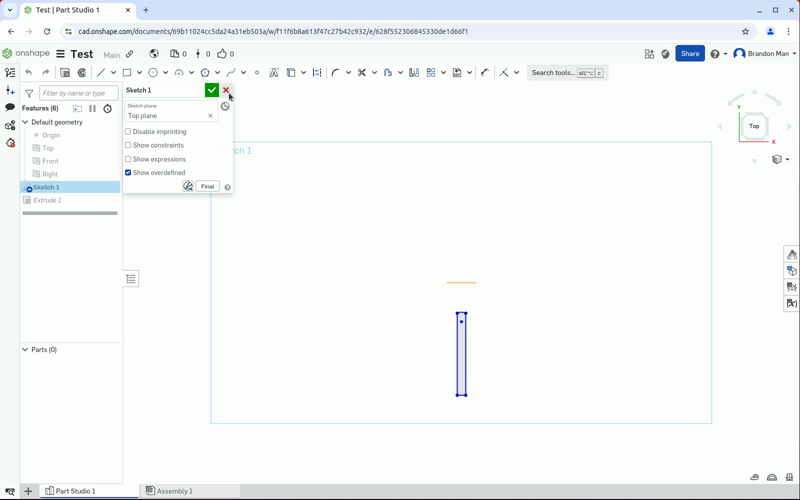
key(shift+s)
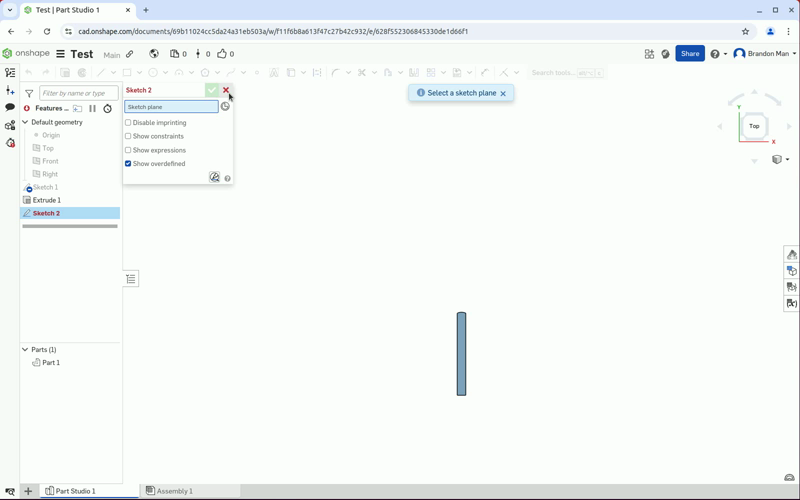
mouse_move(73, 150)
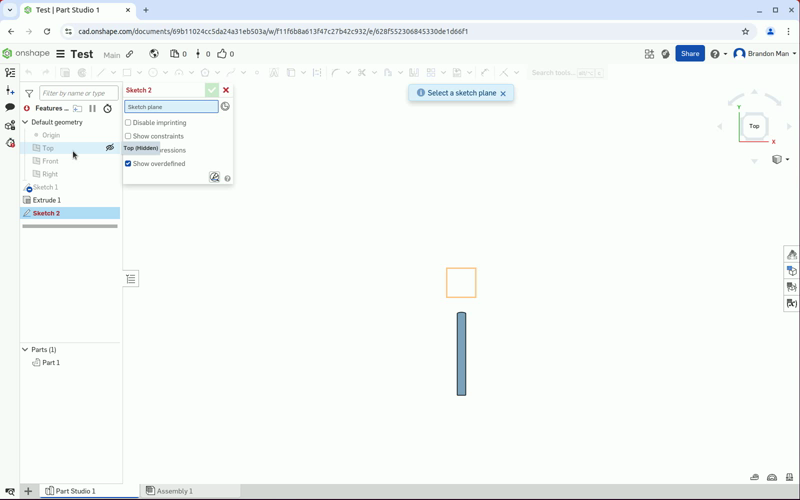
click(73, 150)
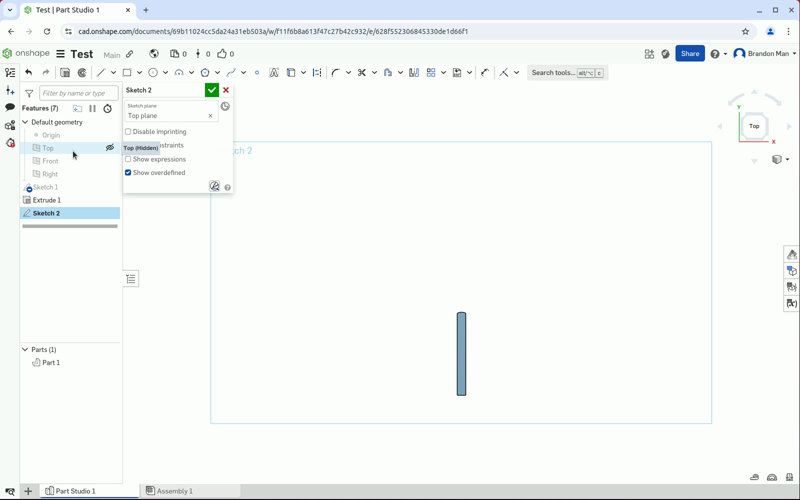
mouse_move(73, 352)
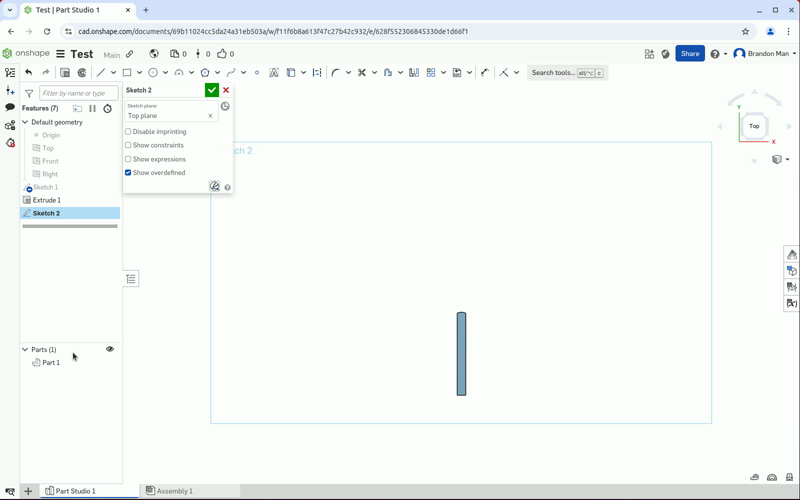
key(y)
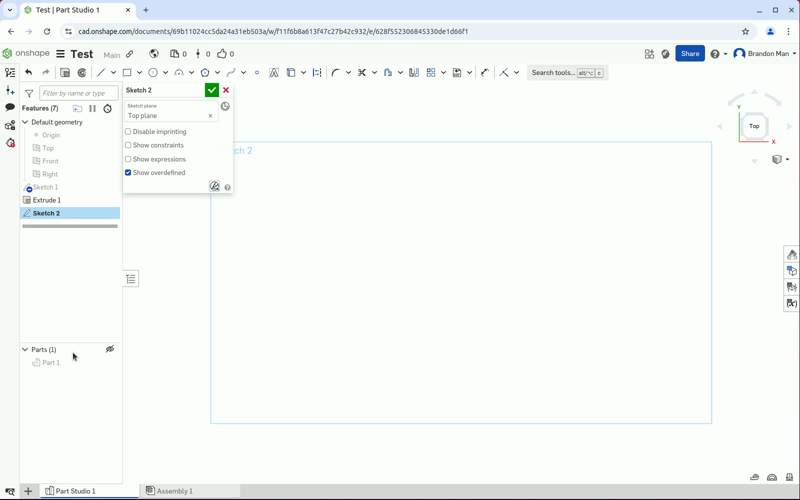
key(c)
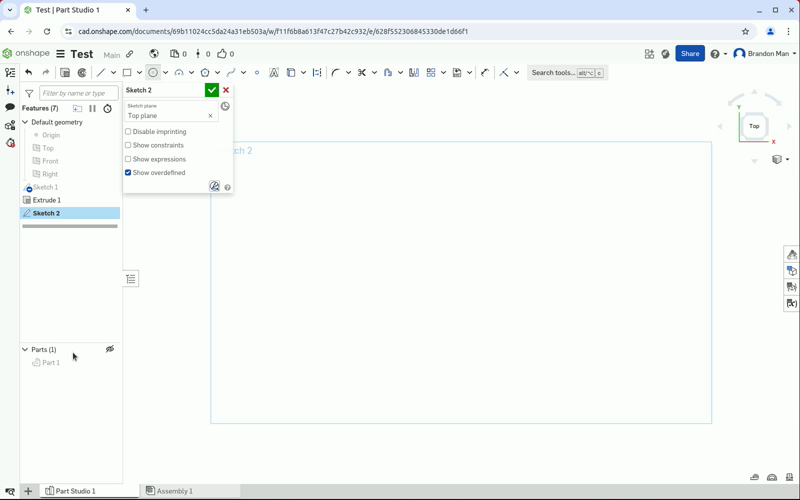
key_down(shift)
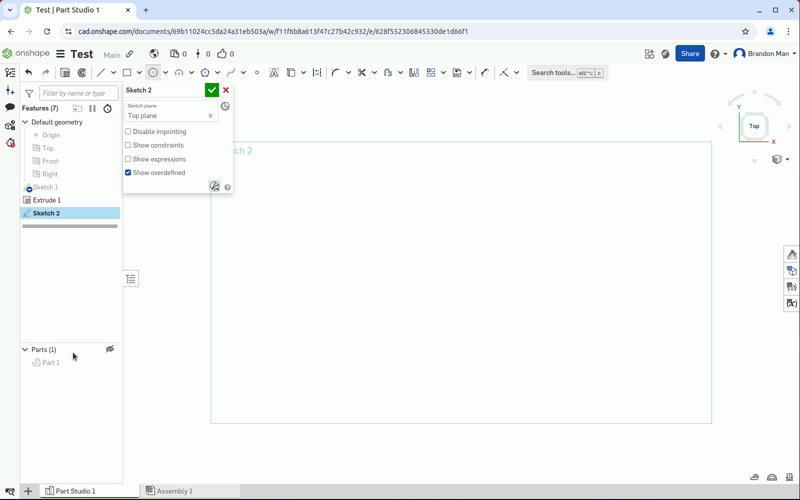
mouse_move(460, 282)
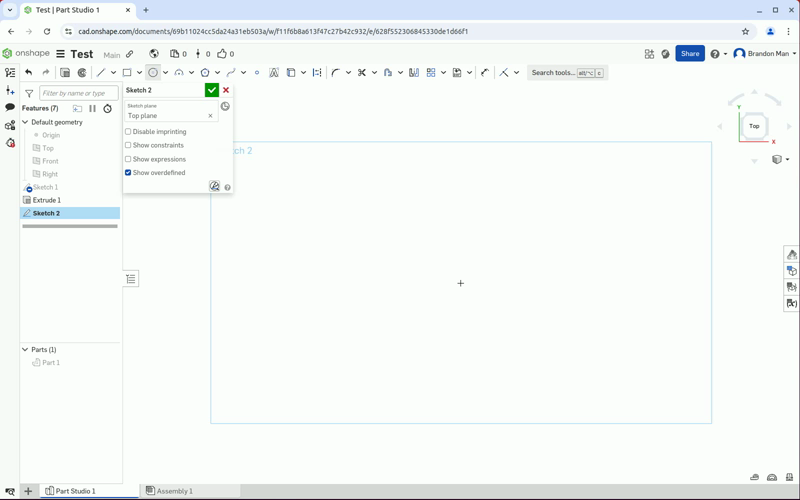
click(460, 282)
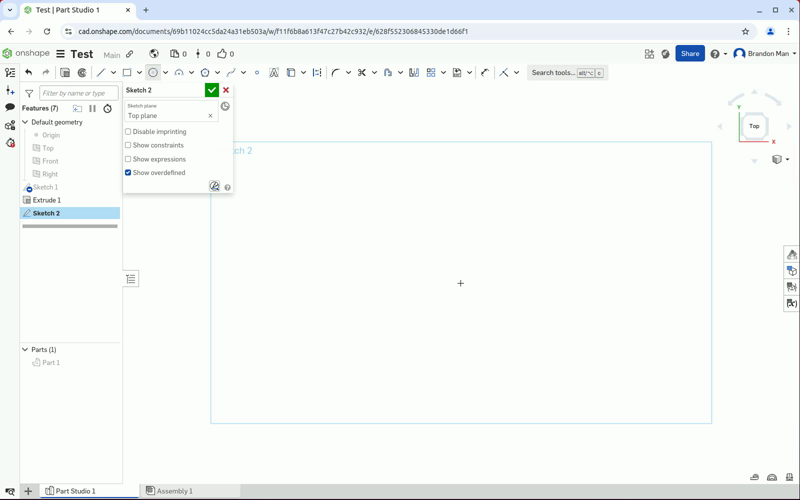
key_up(shift)
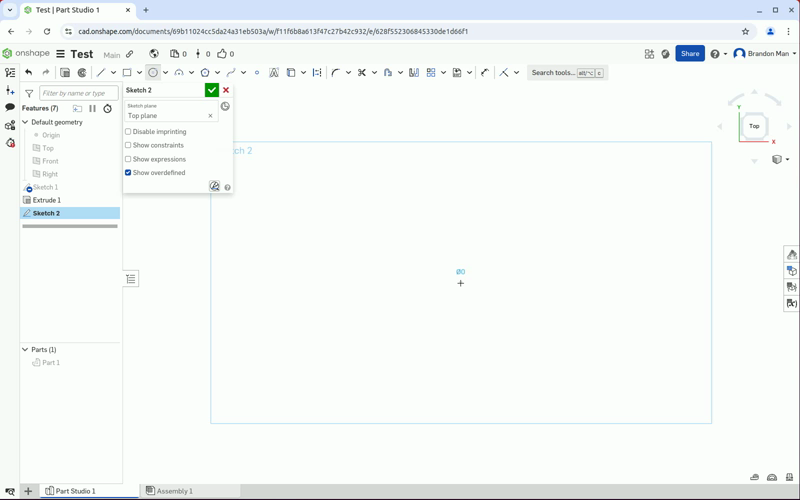
mouse_move(492, 282)
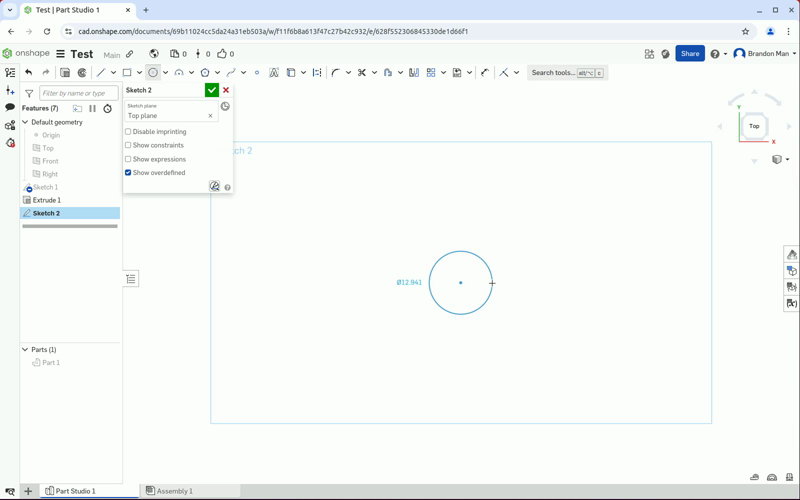
click(492, 282)
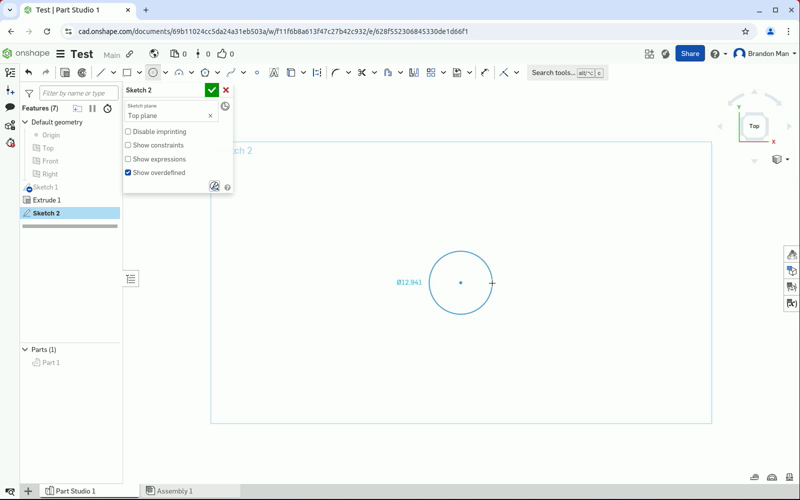
key(esc)
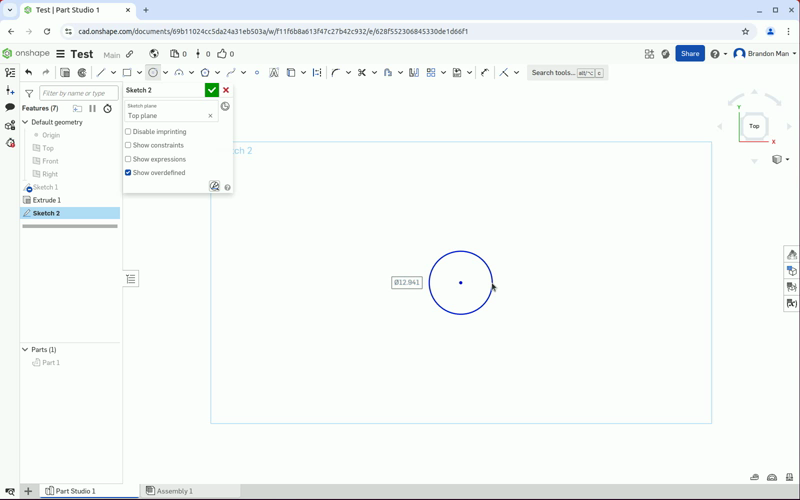
key(c)
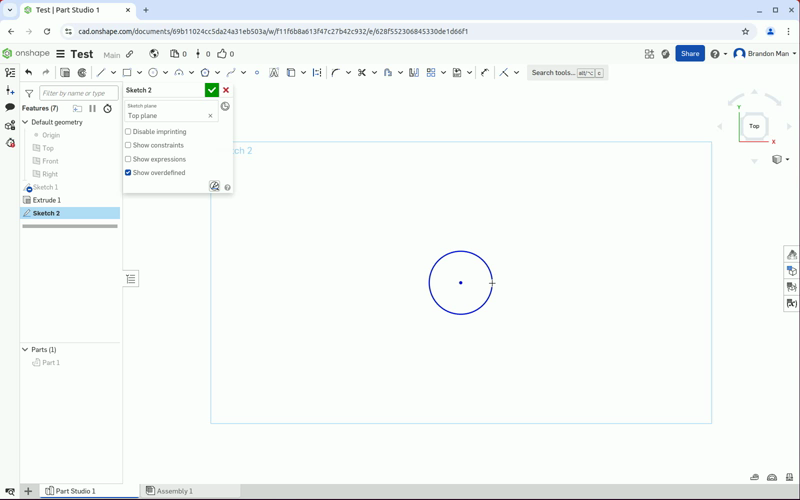
key_down(shift)
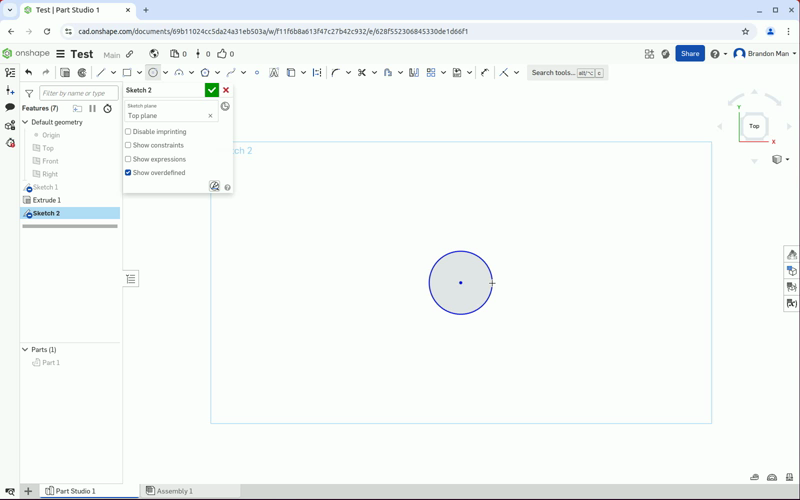
mouse_move(460, 282)
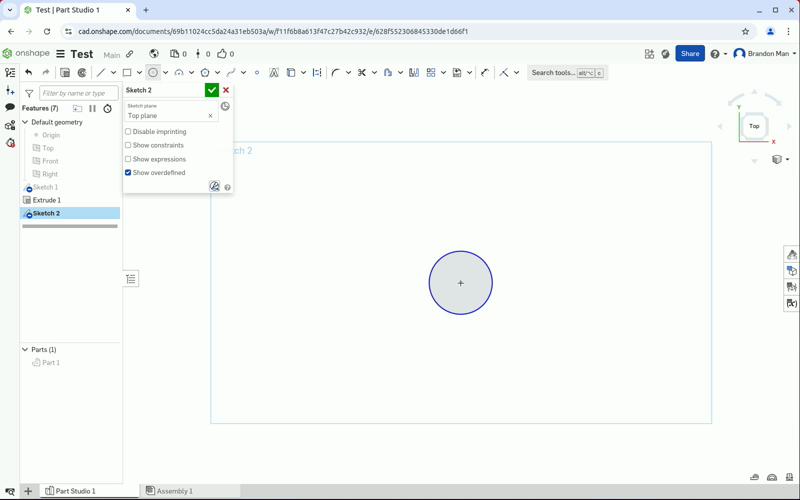
click(460, 282)
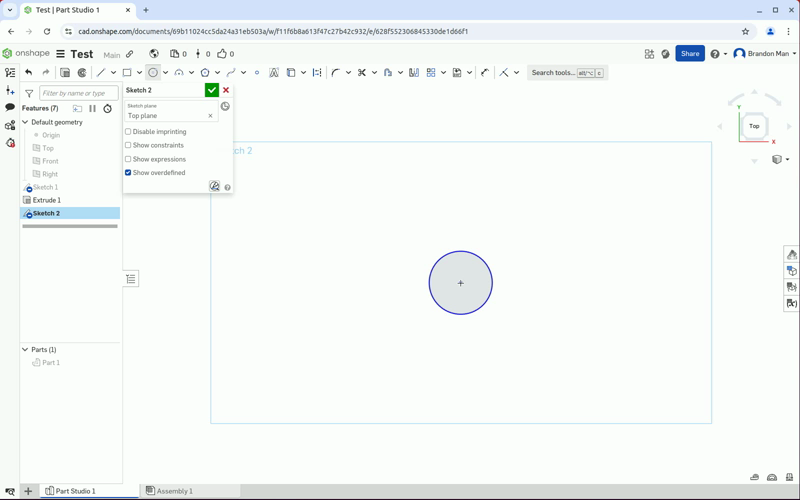
key_up(shift)
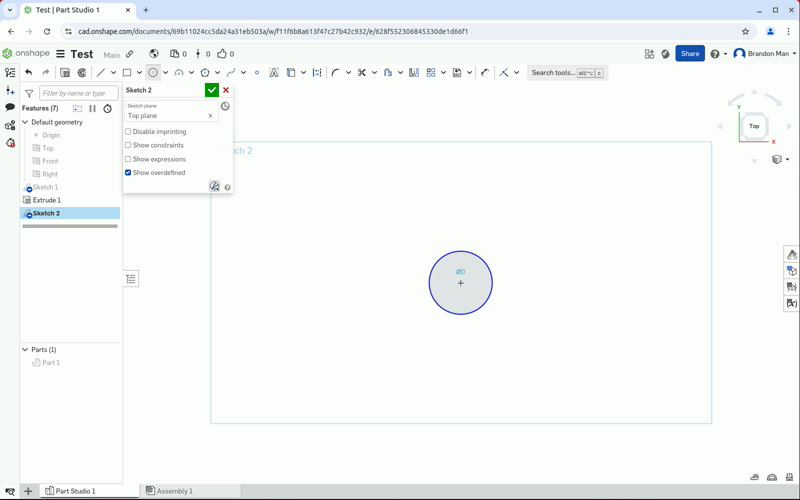
mouse_move(487, 282)
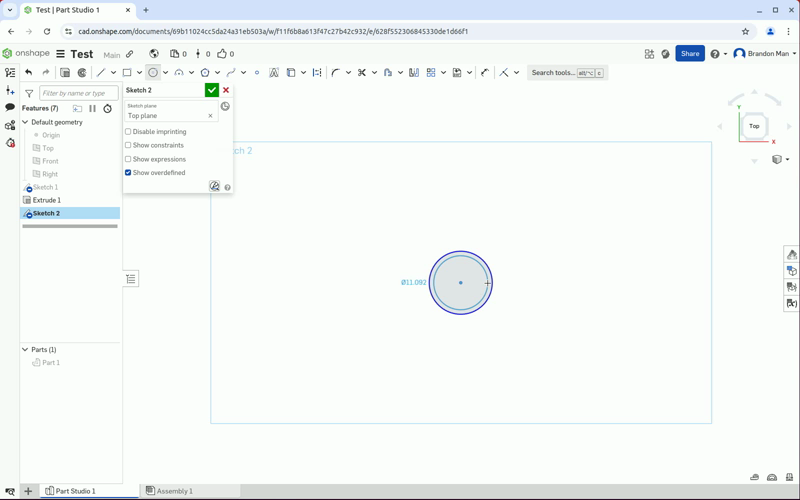
click(487, 282)
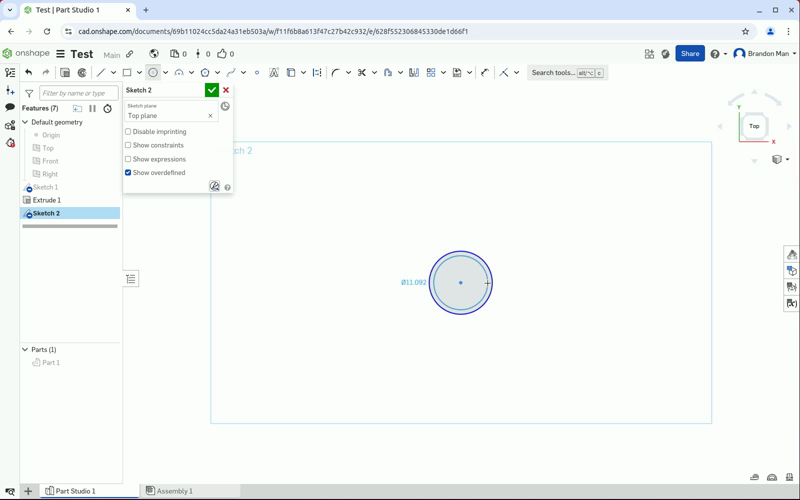
key(esc)
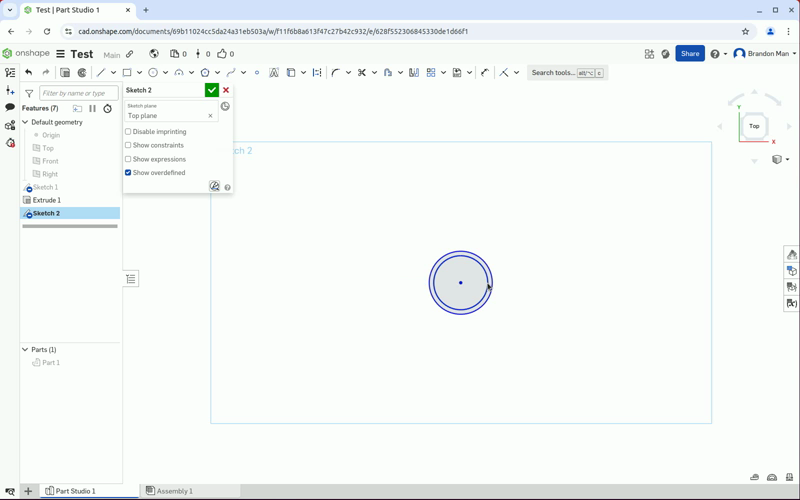
mouse_move(437, 265)
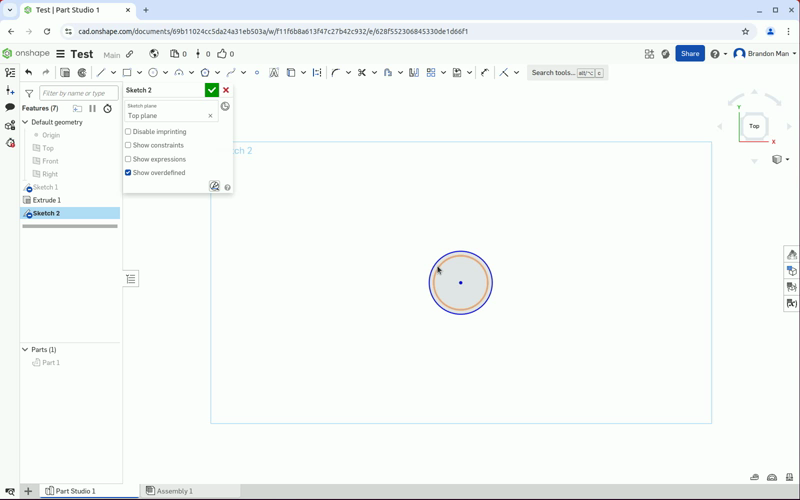
scroll(6)
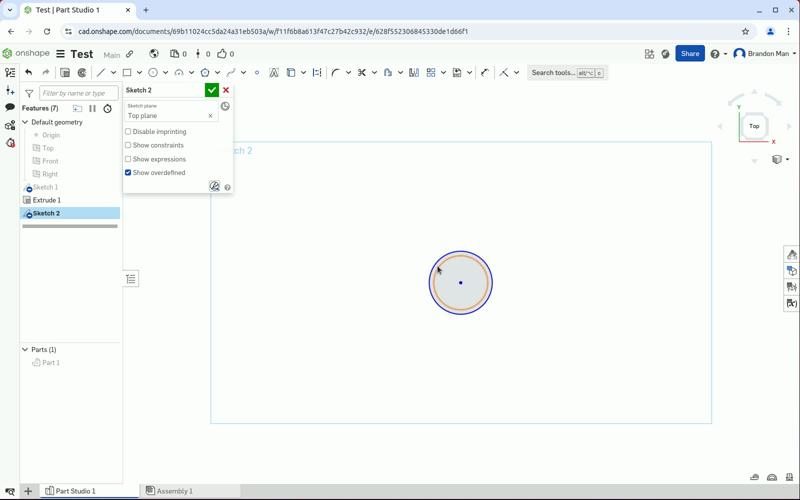
scroll(6)
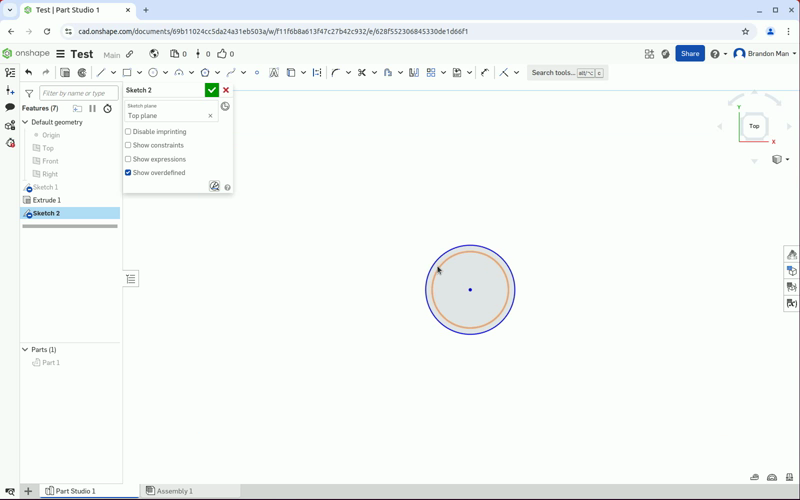
scroll(6)
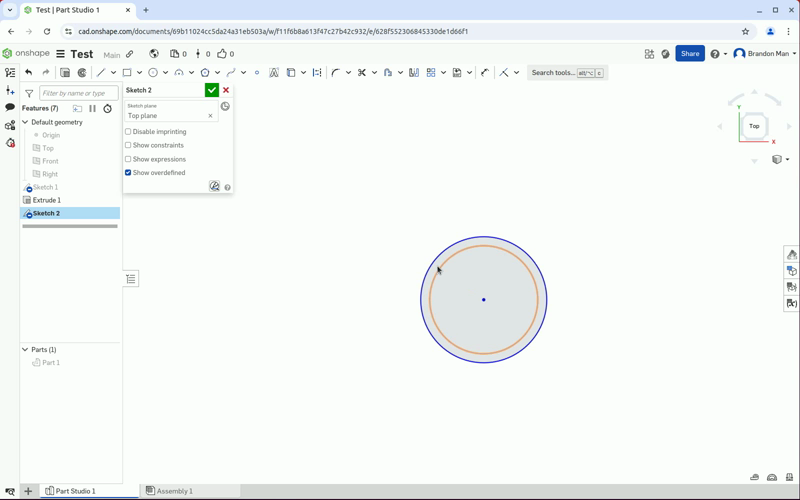
scroll(6)
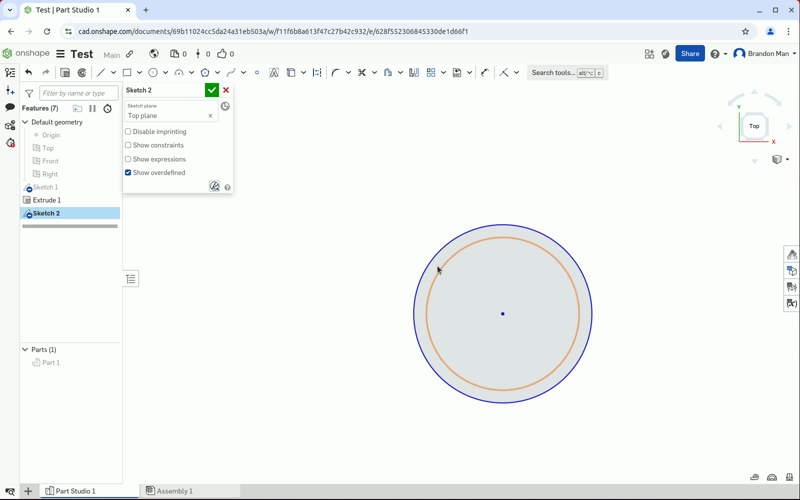
scroll(6)
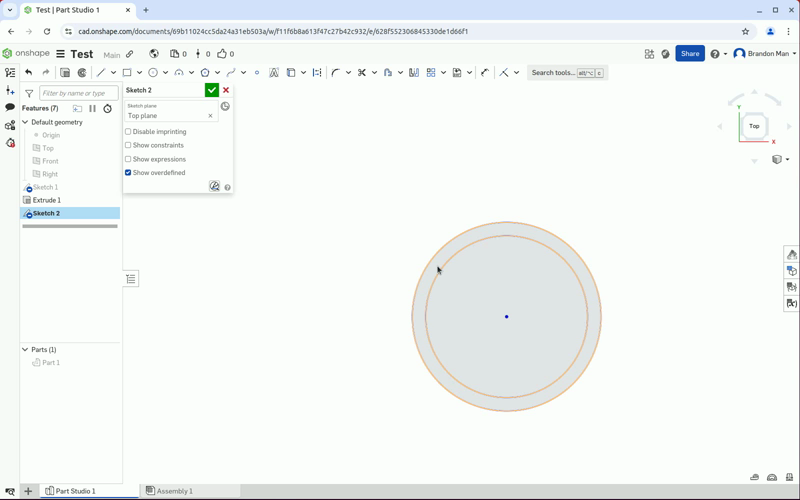
scroll(6)
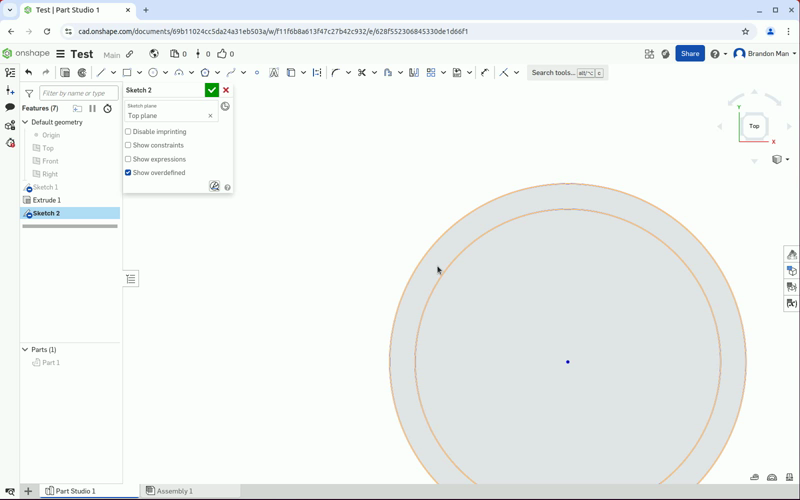
scroll(6)
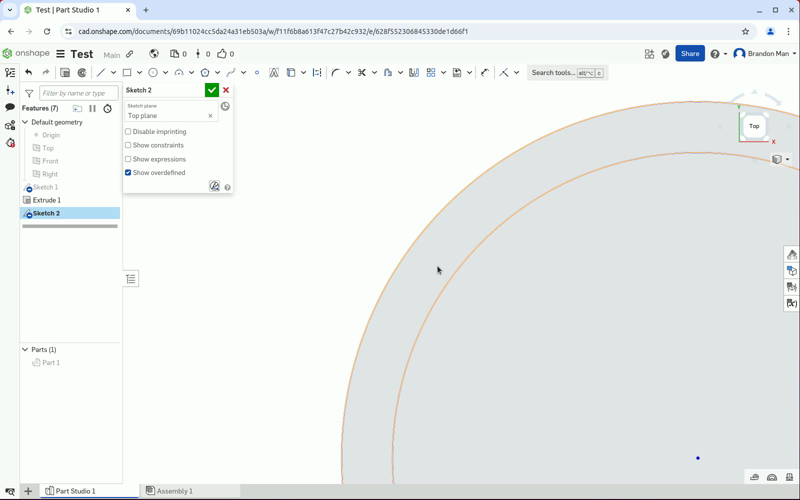
click(437, 265)
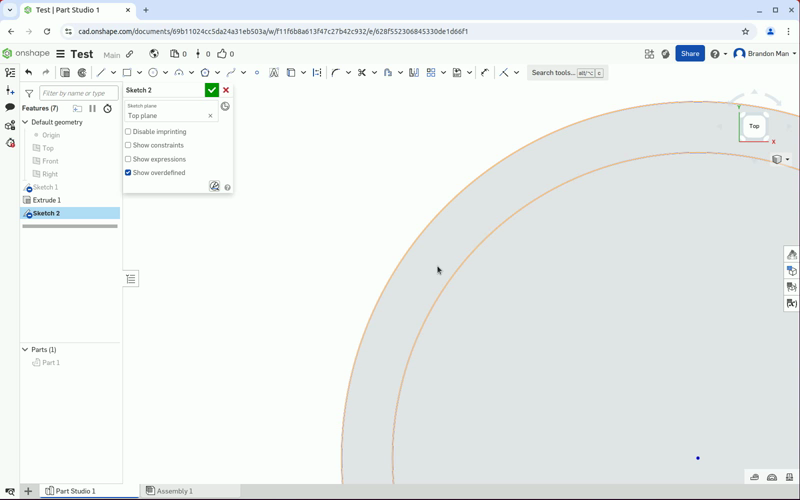
scroll(-6)
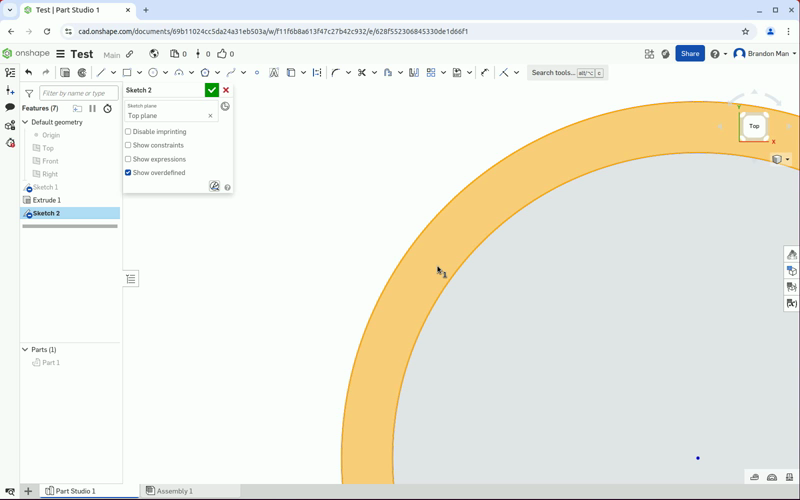
scroll(-6)
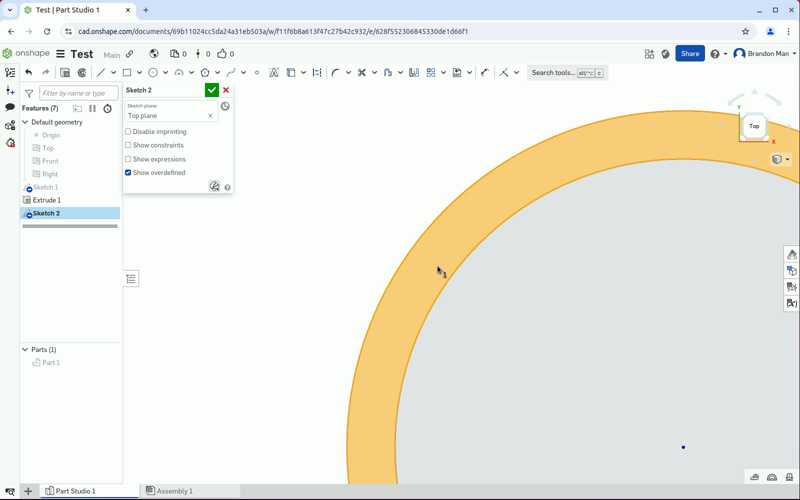
scroll(-6)
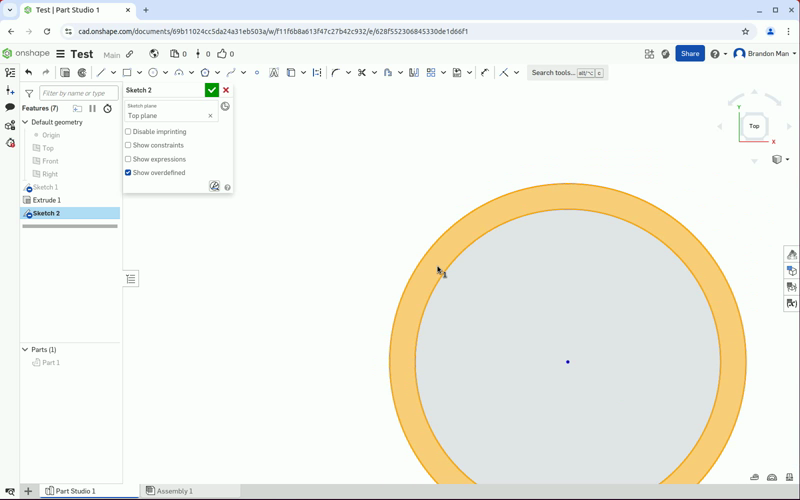
scroll(-6)
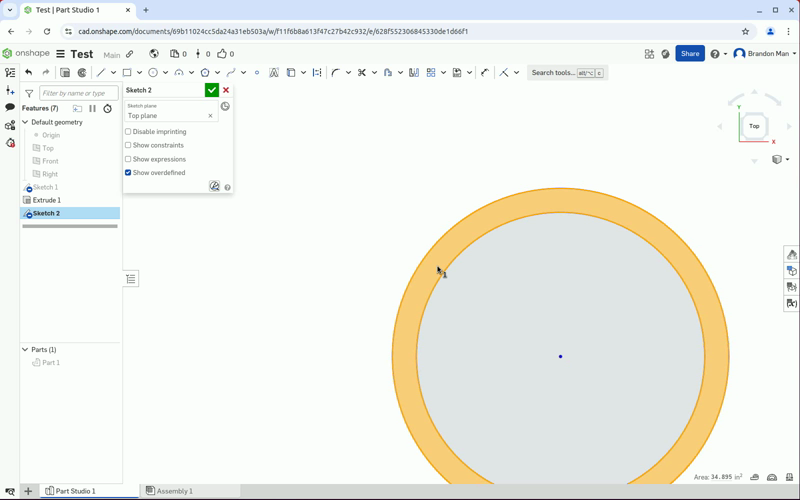
scroll(-6)
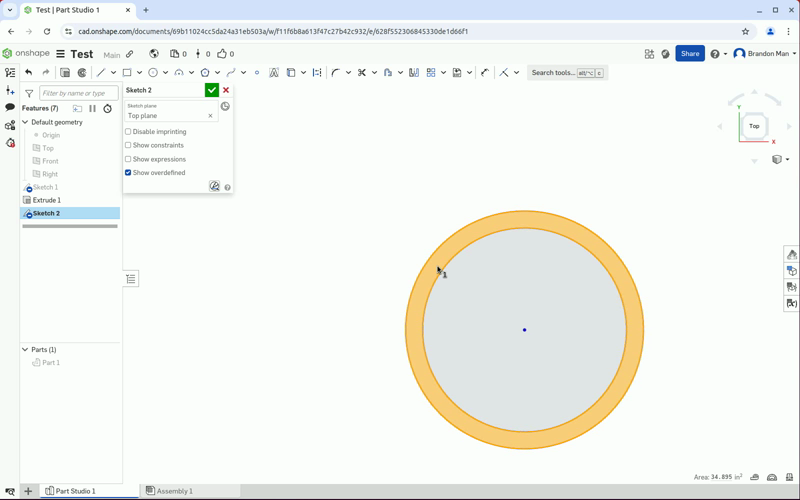
scroll(-6)
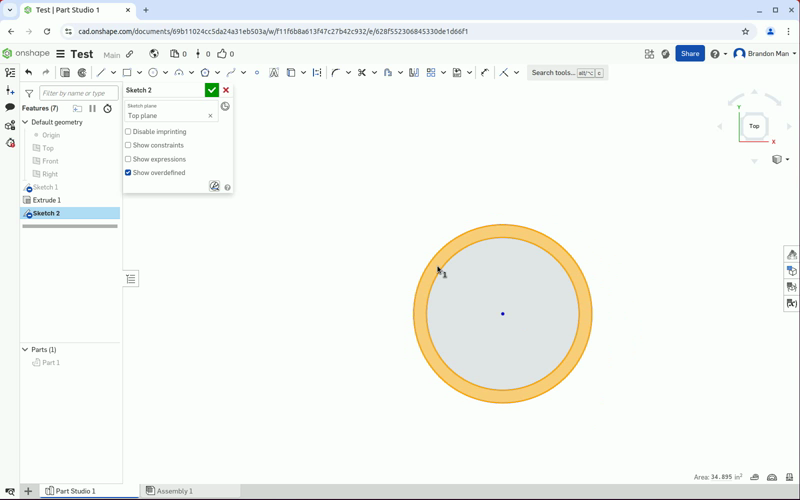
scroll(-6)
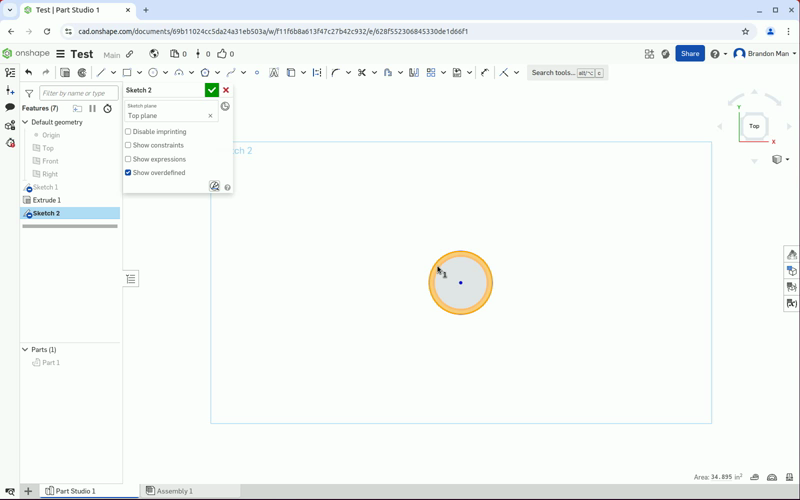
mouse_move(73, 352)
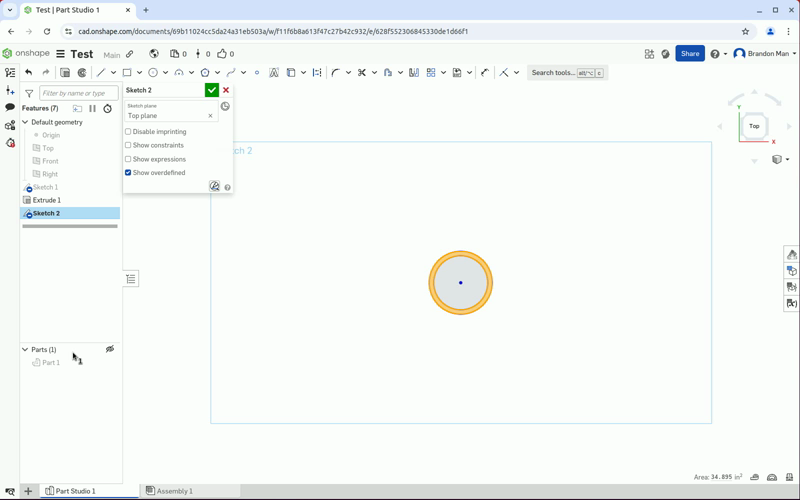
key(shift+y)
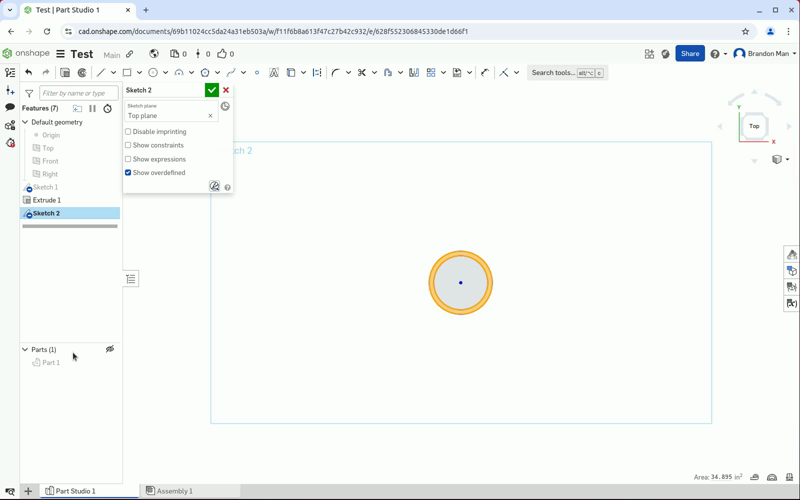
key(shift+e)
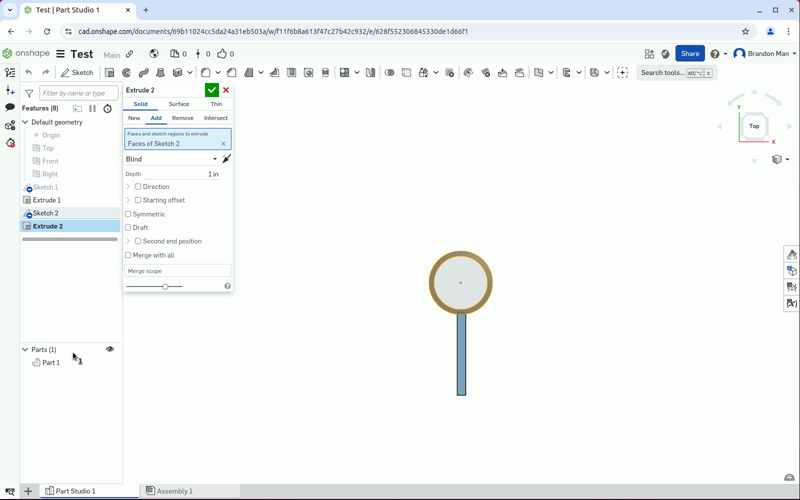
mouse_move(143, 106)
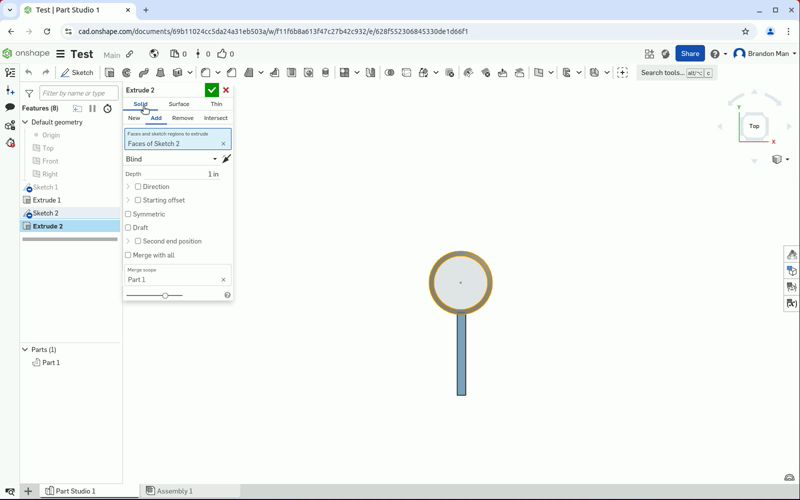
click(143, 106)
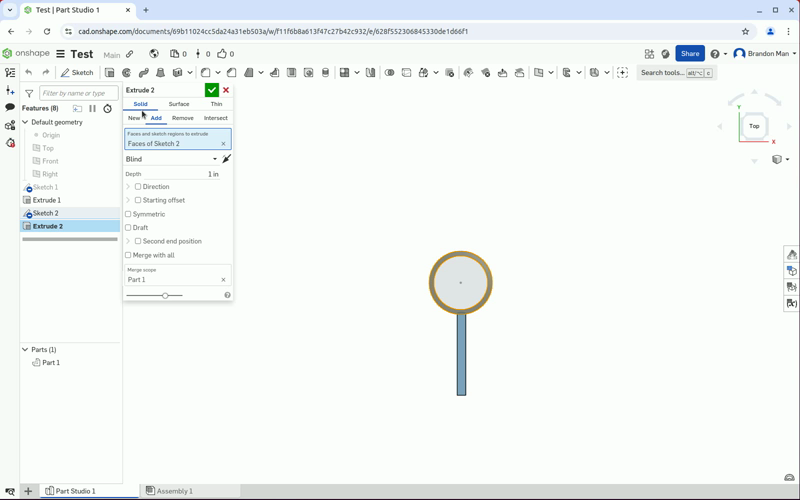
mouse_move(137, 120)
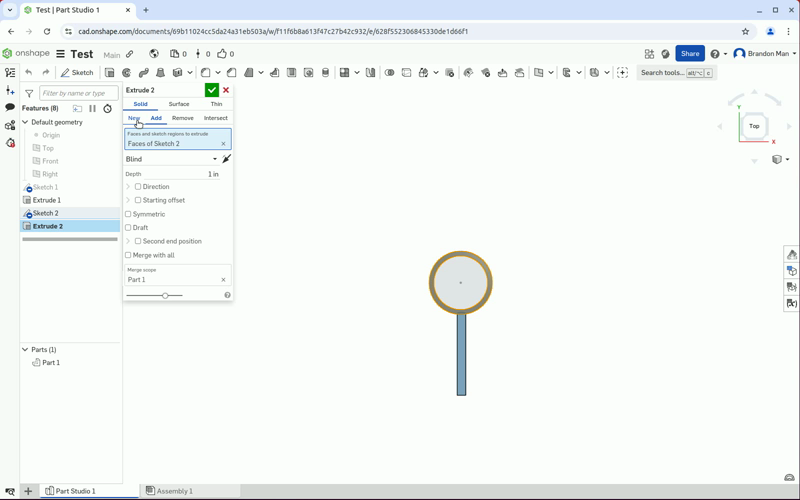
click(137, 120)
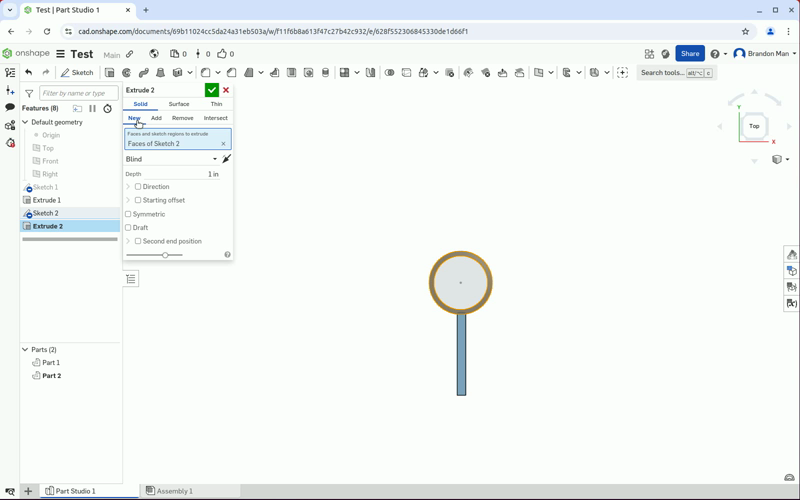
key(tab, 4)
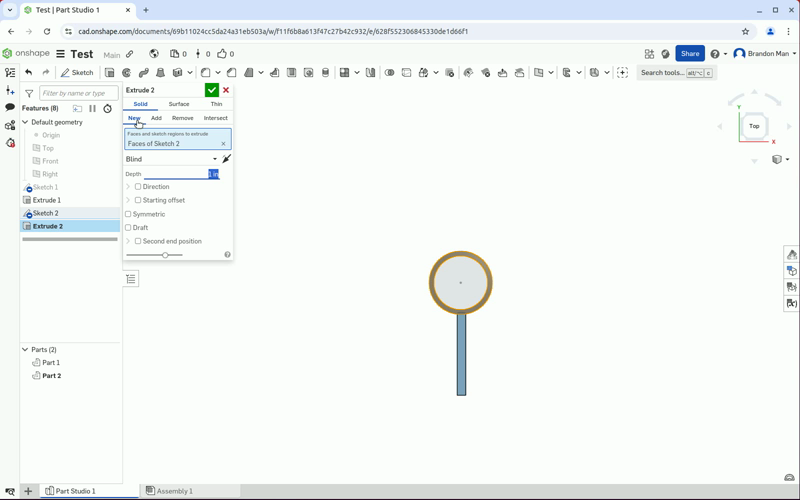
text(0.722)
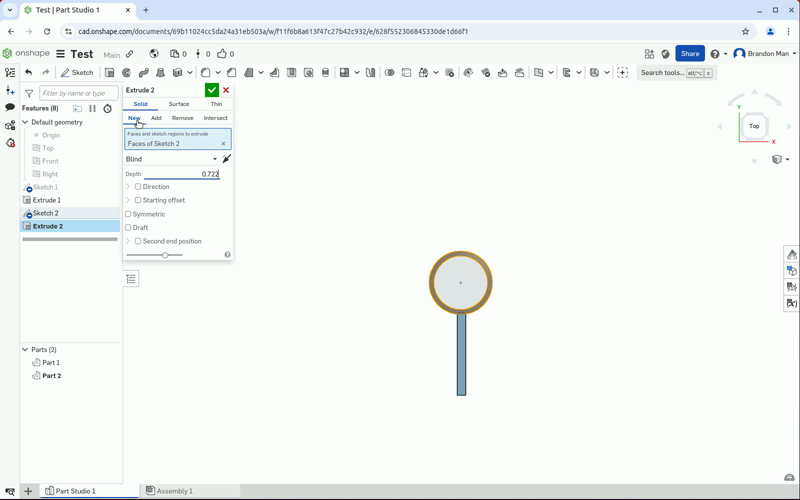
key(enter)
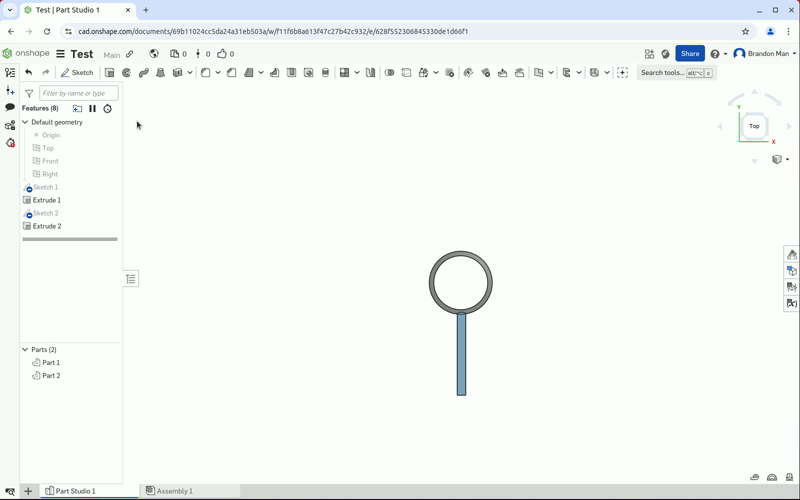
key(shift+h)
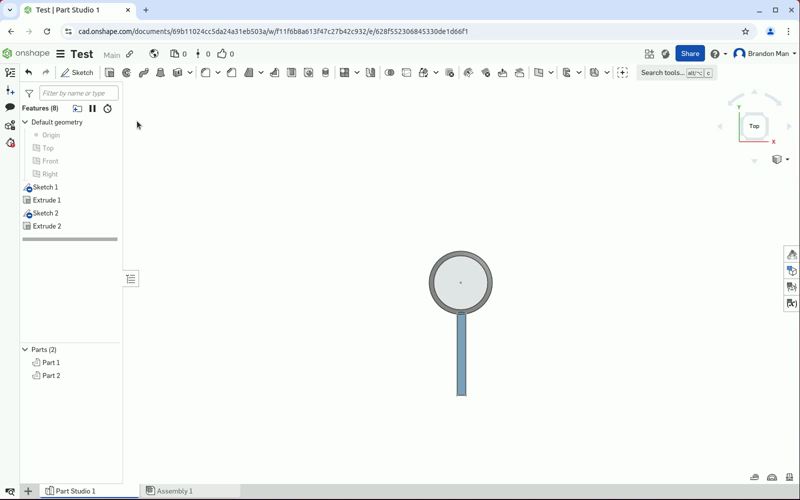
key(shift+h)
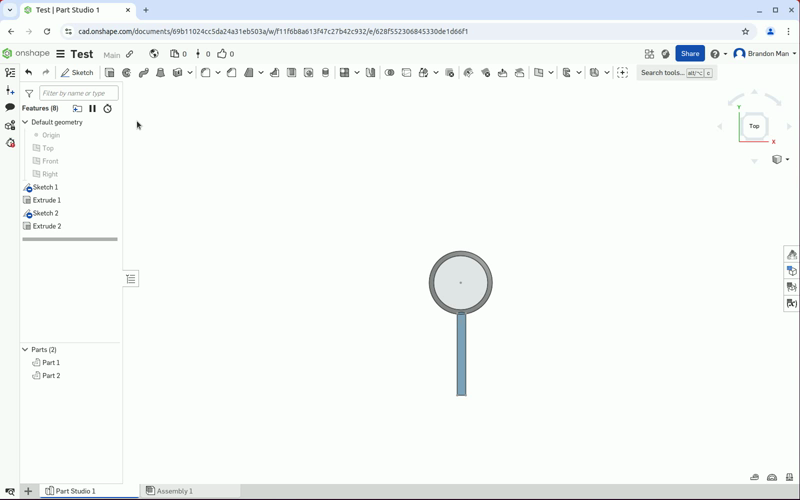
key(shift+7)
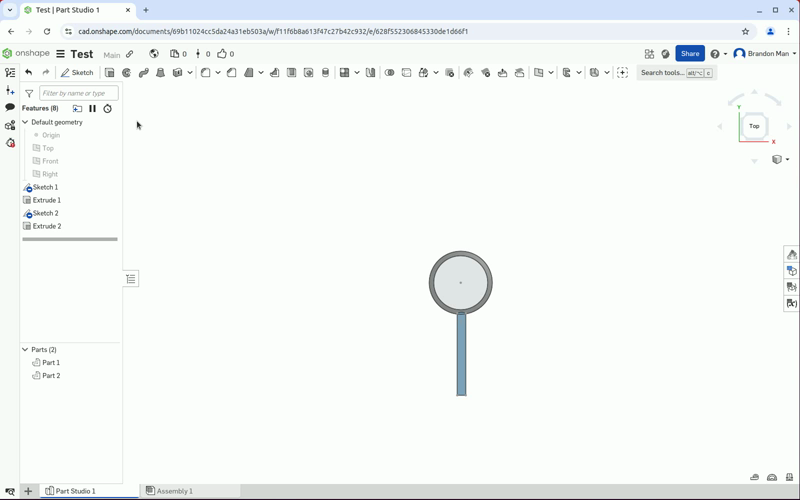
key(up, 3)
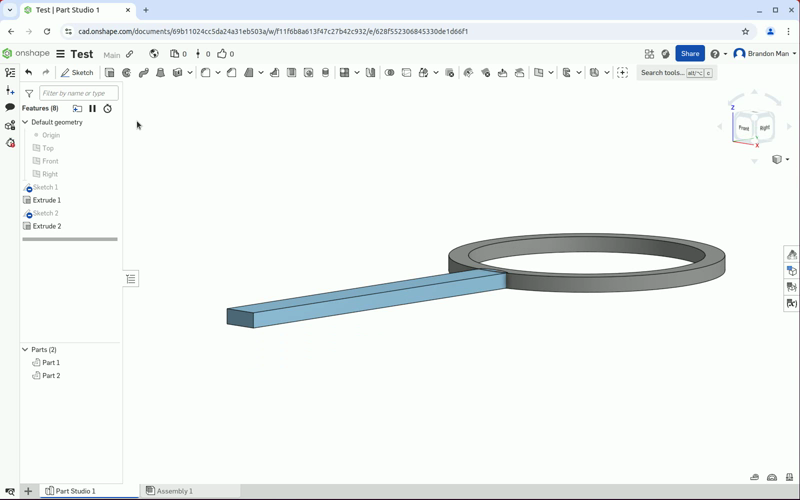
key(left, 3)
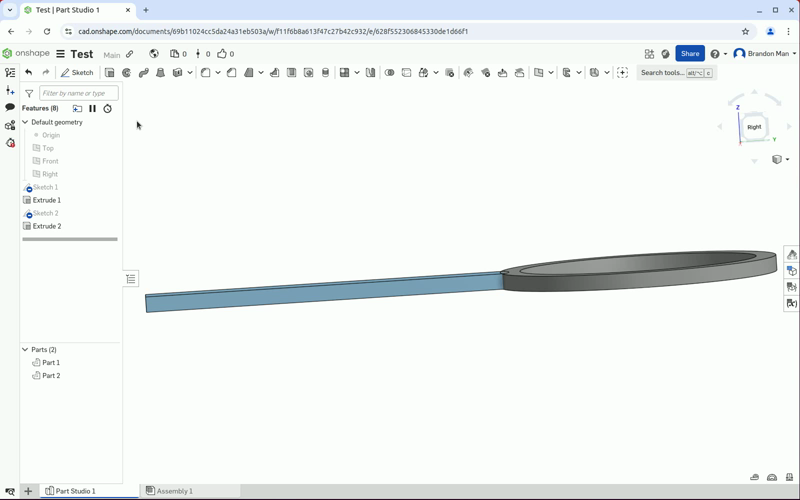
key(right, 3)
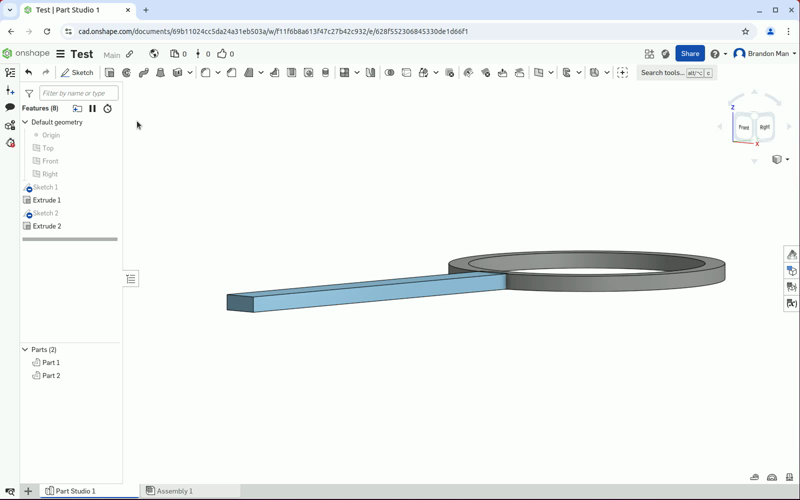
key(down, 3)
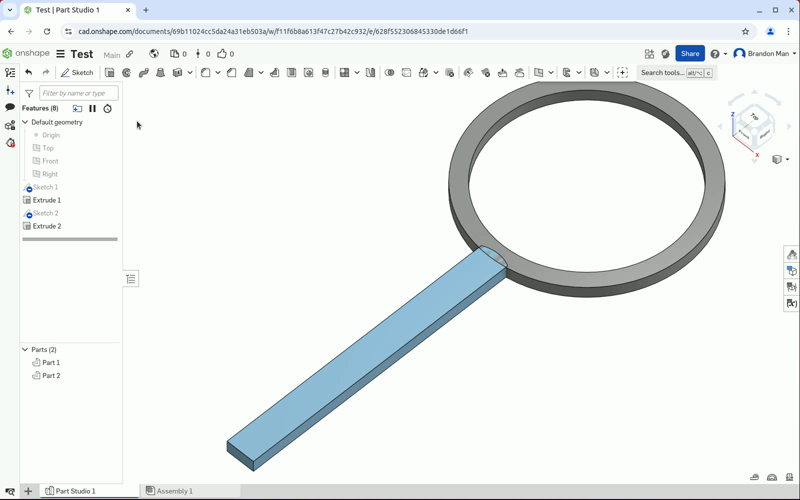
mouse_move(73, 189)
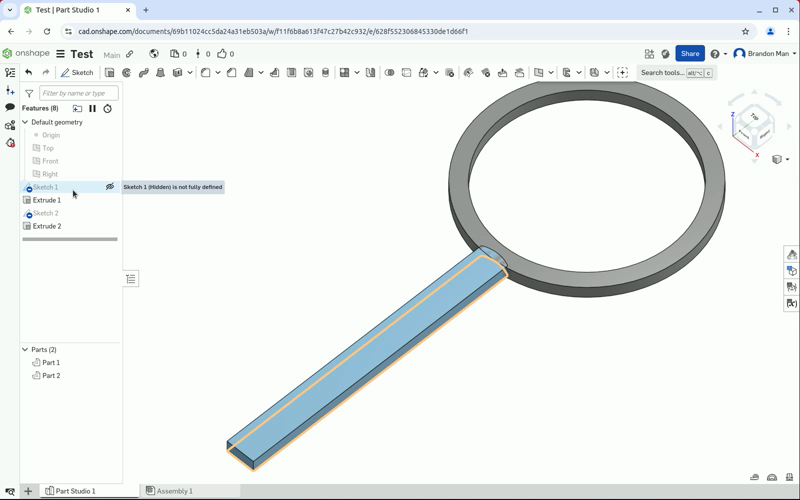
click(73, 189)